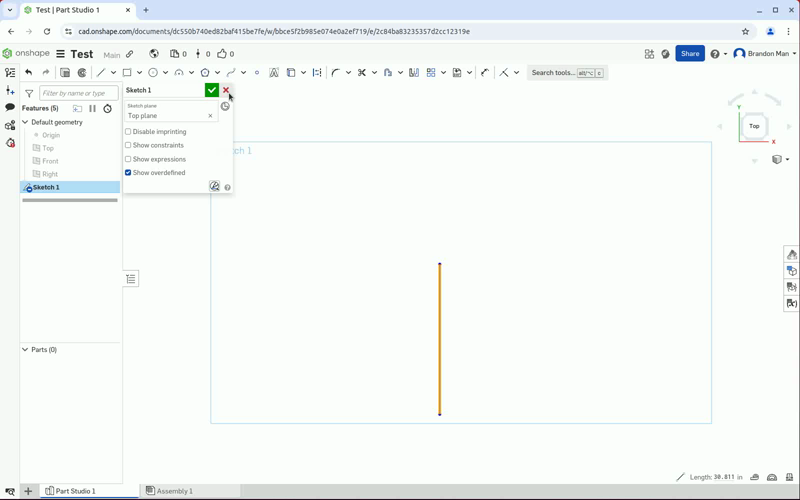
key(shift+h)
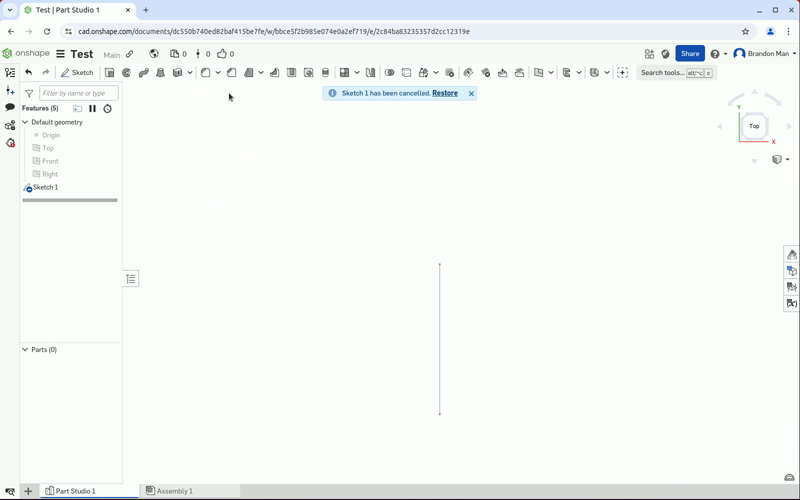
mouse_move(73, 352)
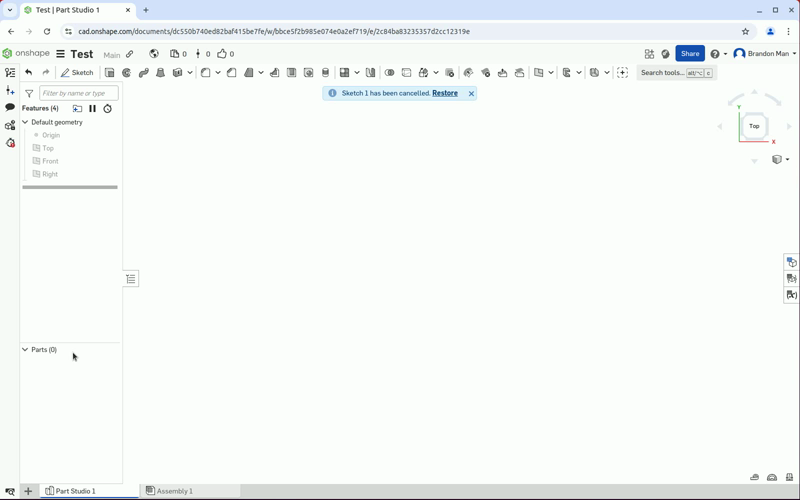
key(y)
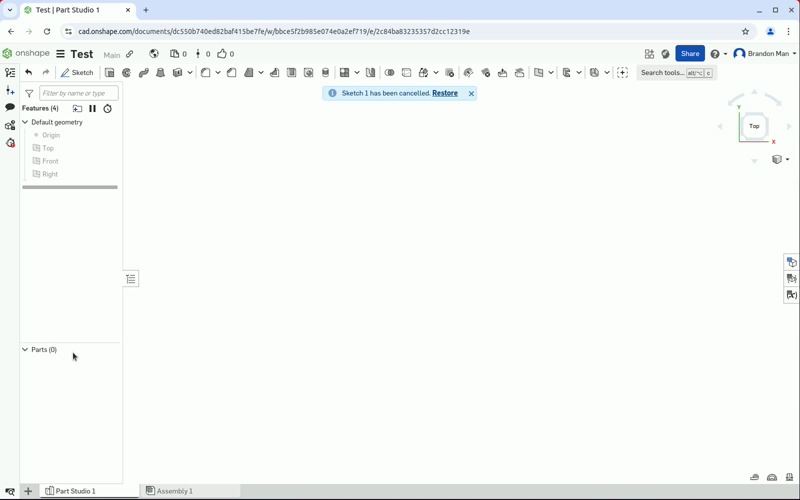
key(shift+p)
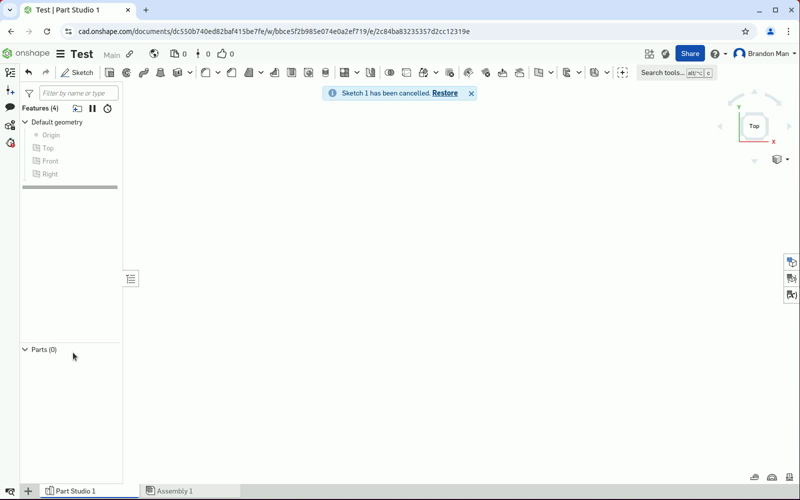
key(space)
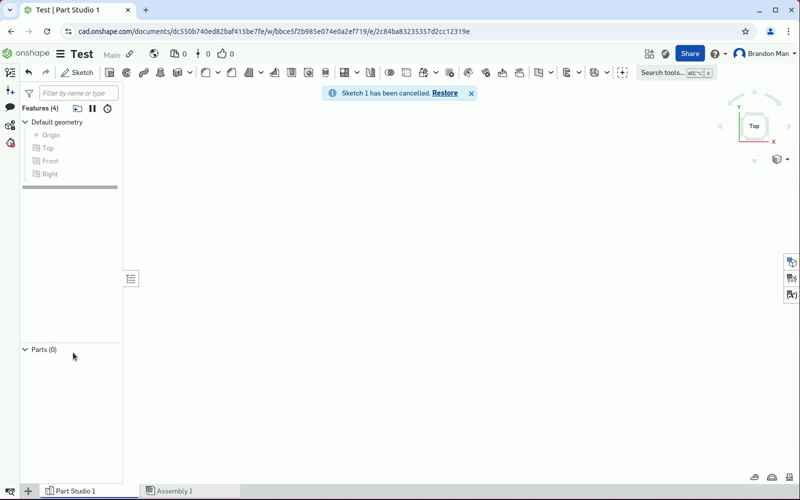
key_down(shift)
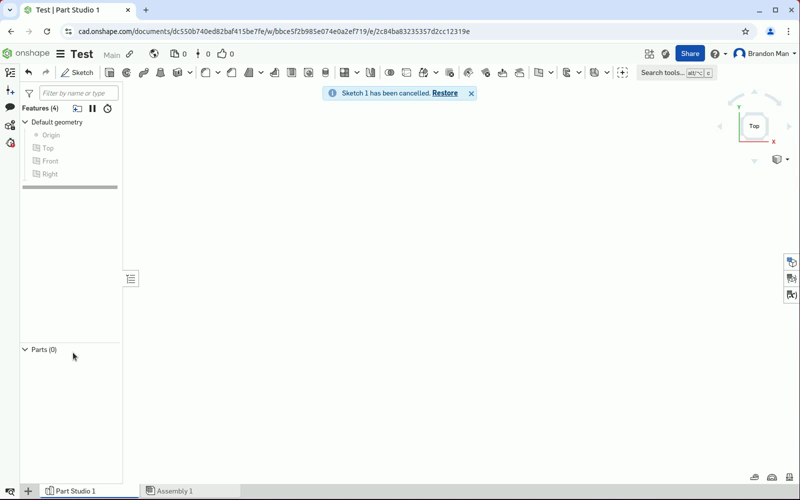
key(up)
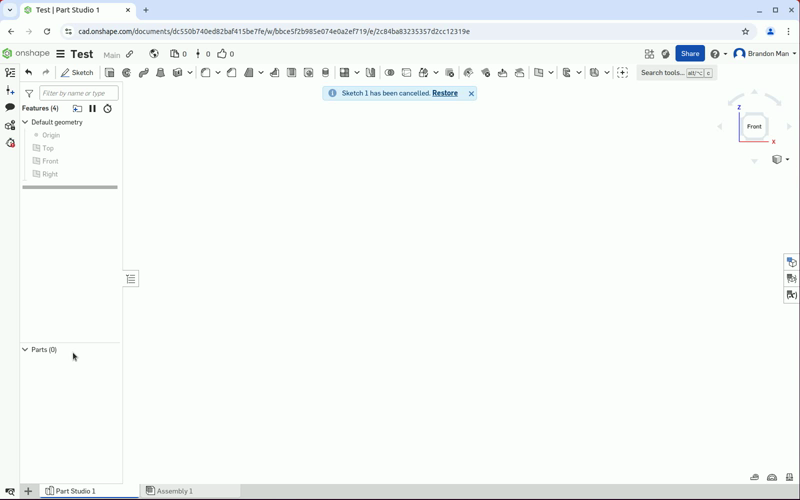
key_up(shift)
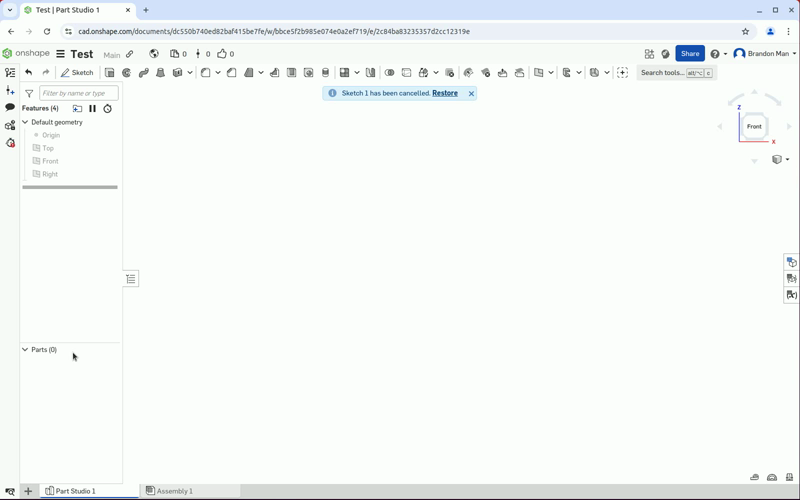
mouse_move(73, 352)
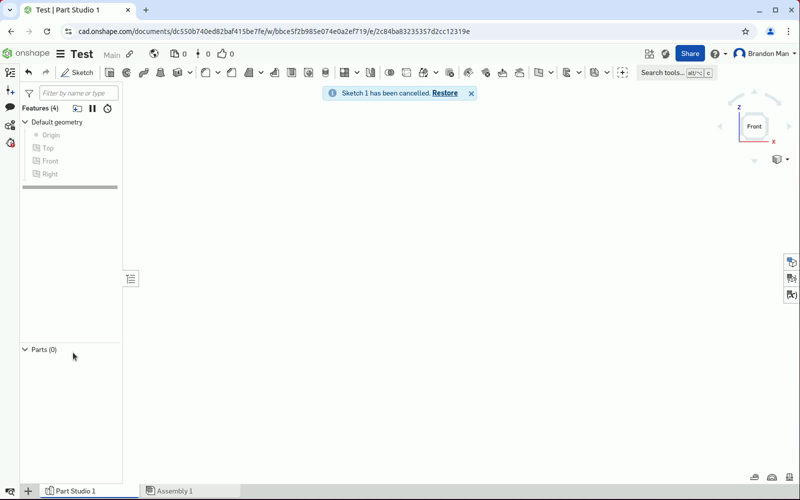
key(shift+y)
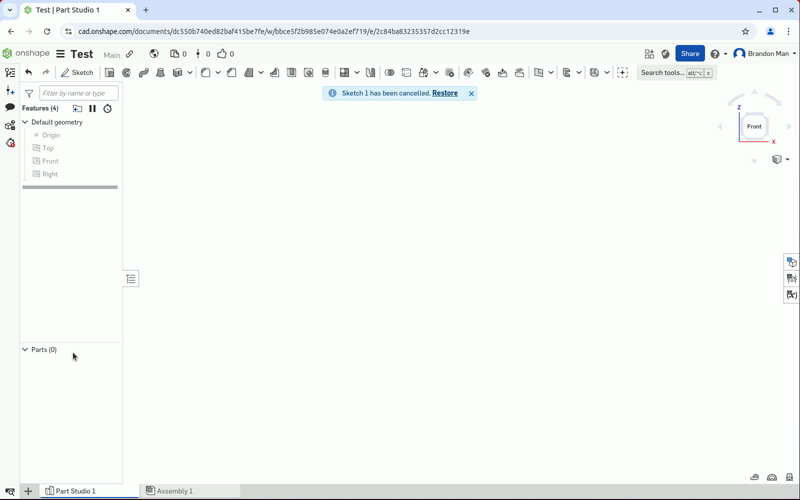
key(shift+s)
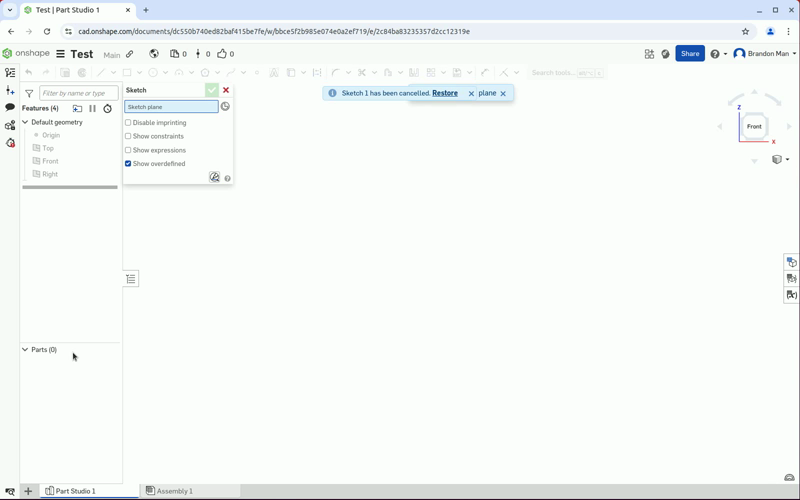
mouse_move(73, 163)
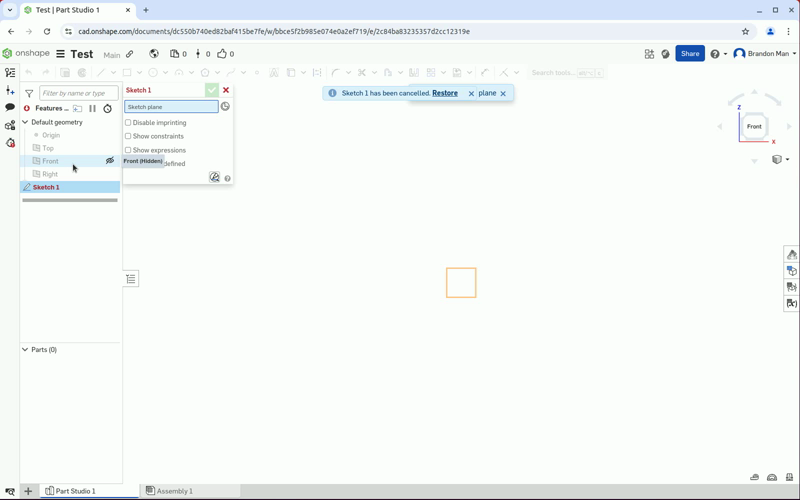
click(73, 163)
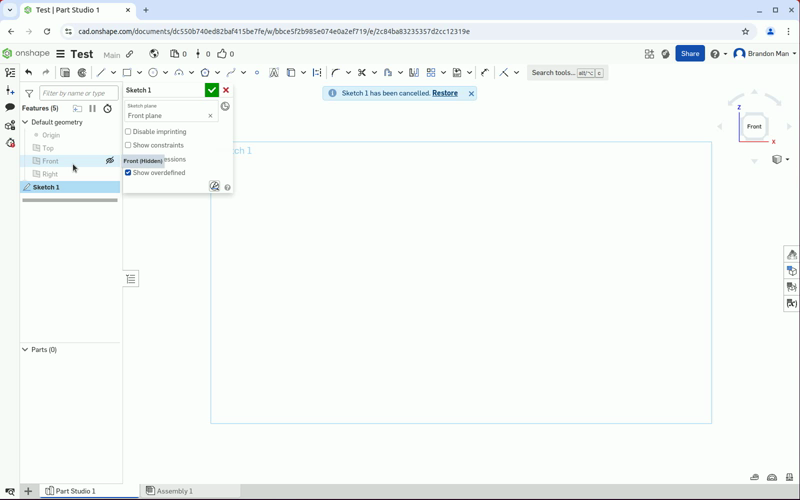
mouse_move(73, 352)
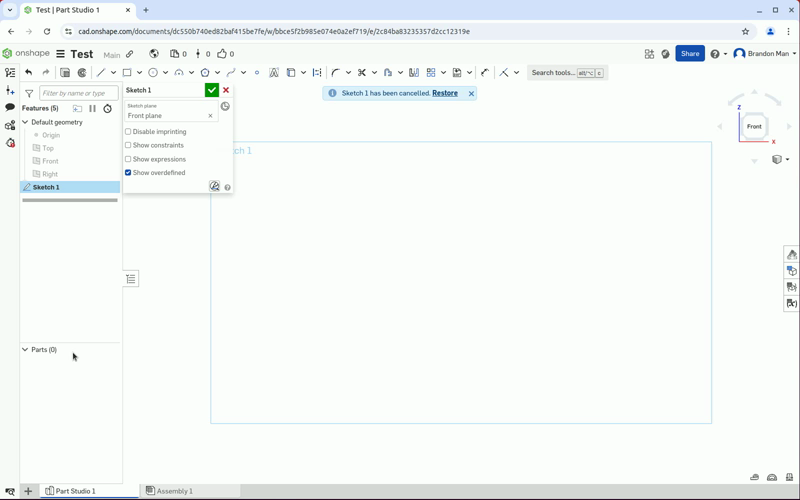
key(y)
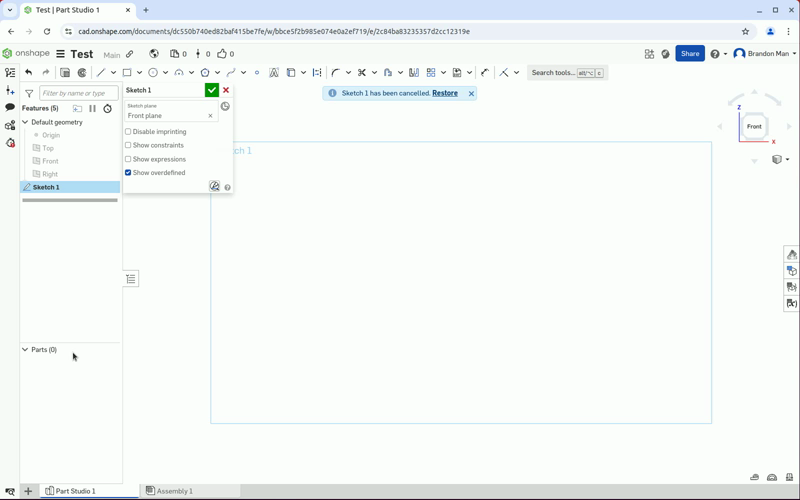
key(c)
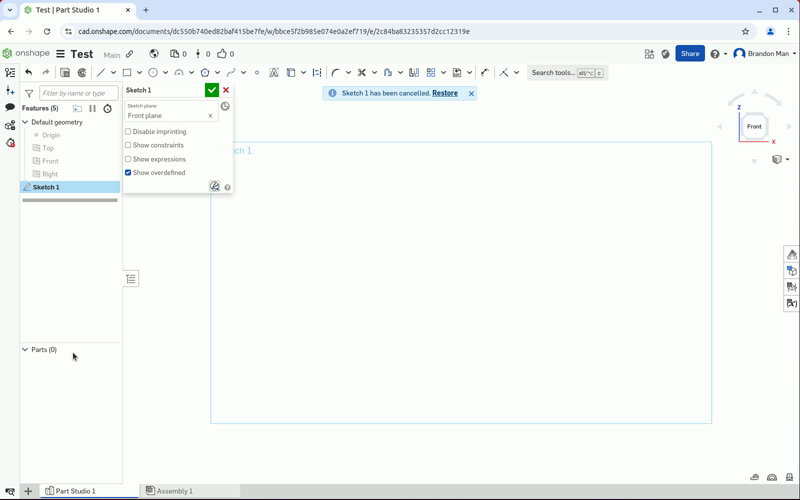
key_down(shift)
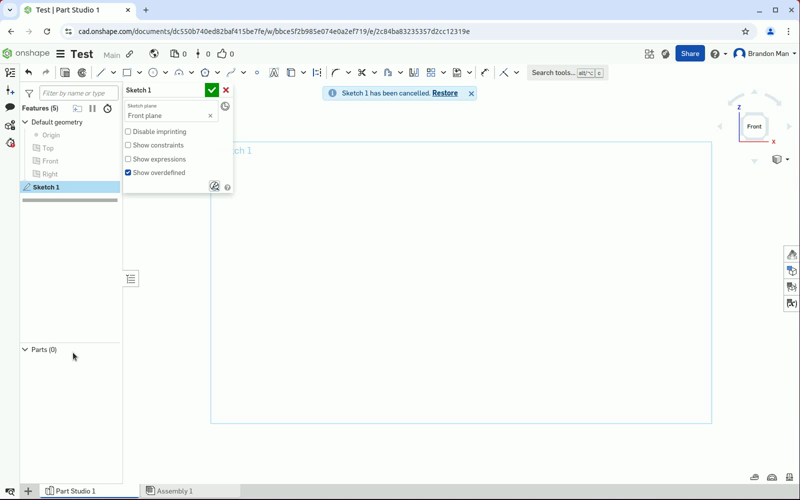
mouse_move(461, 282)
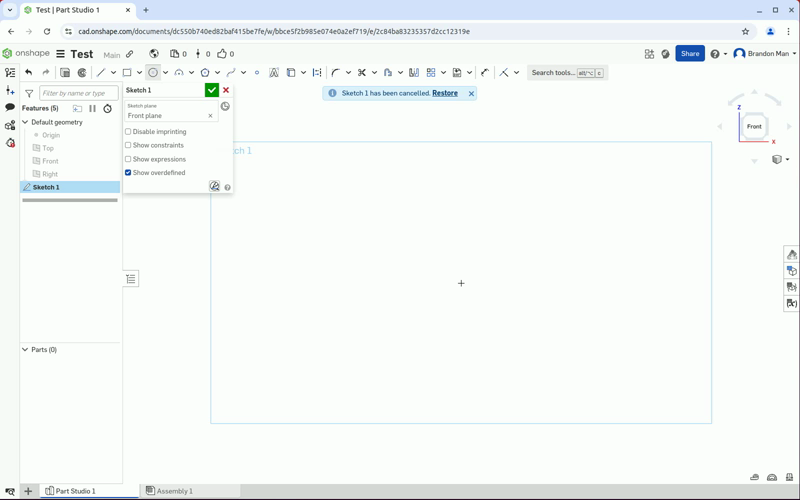
click(461, 282)
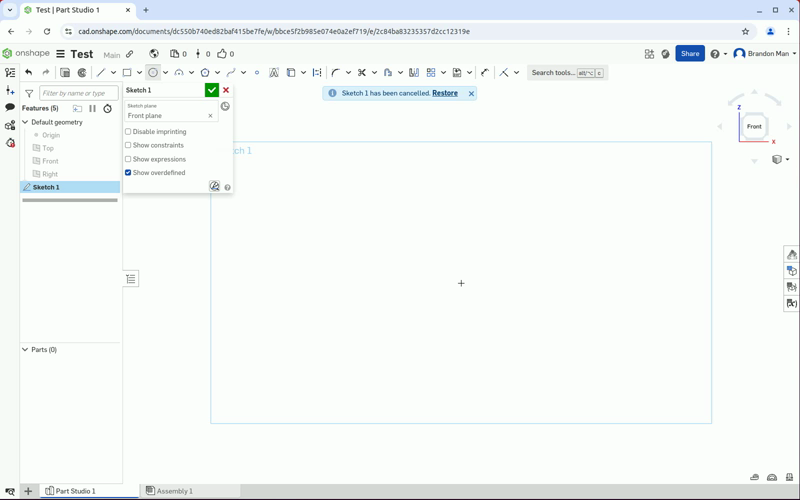
key_up(shift)
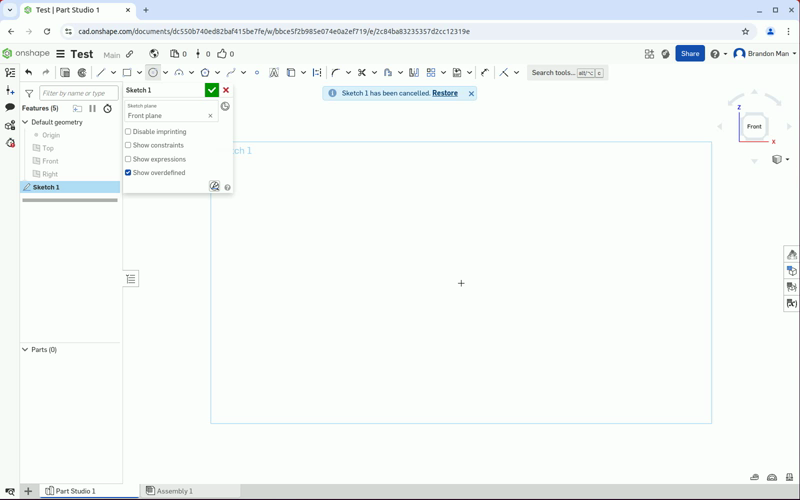
mouse_move(574, 282)
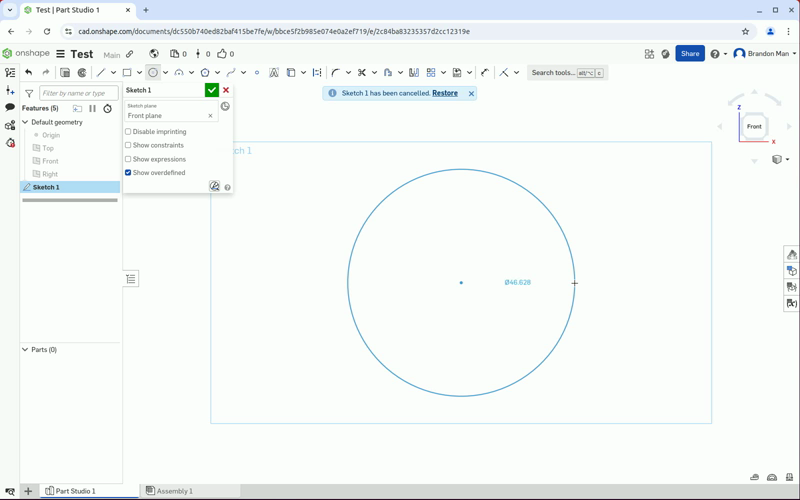
click(574, 282)
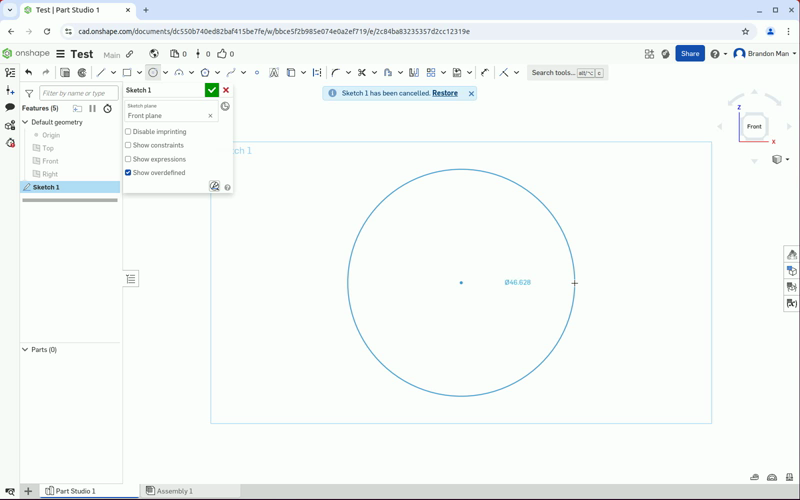
key(esc)
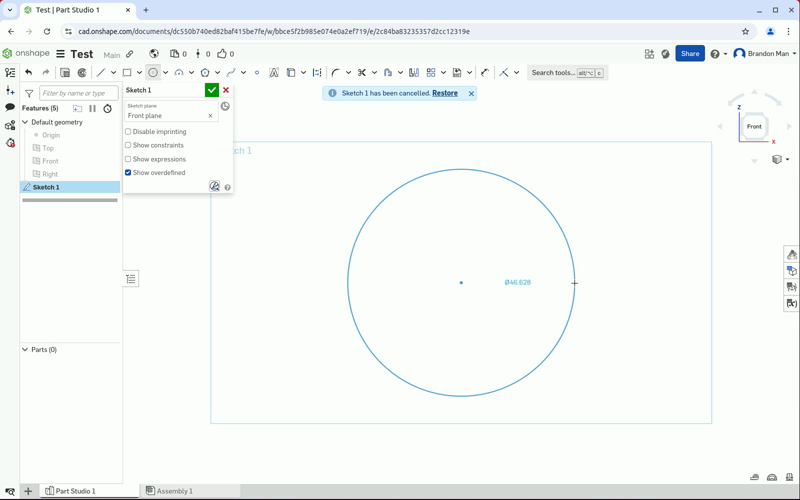
key(c)
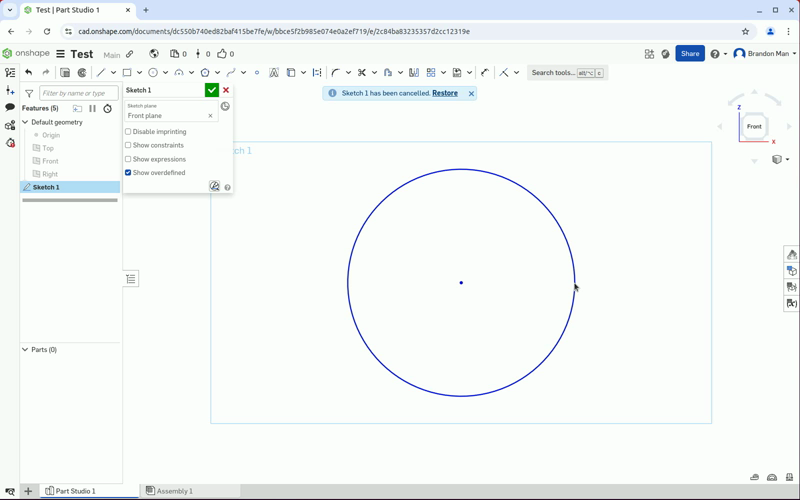
key_down(shift)
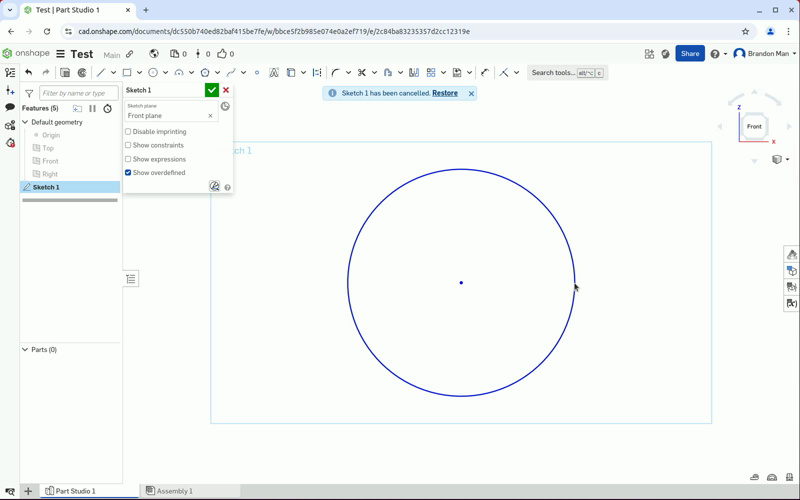
mouse_move(461, 282)
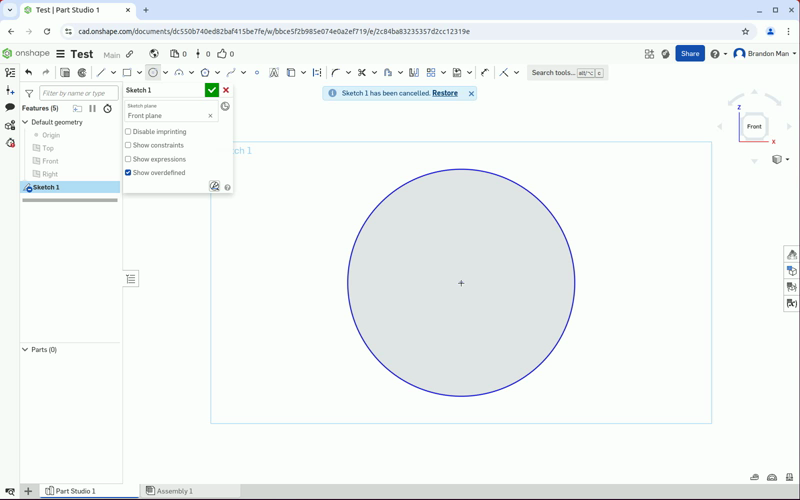
click(461, 282)
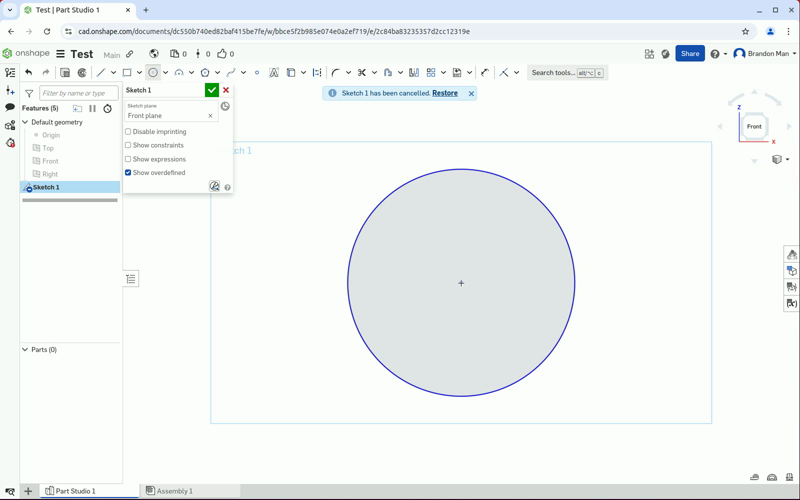
key_up(shift)
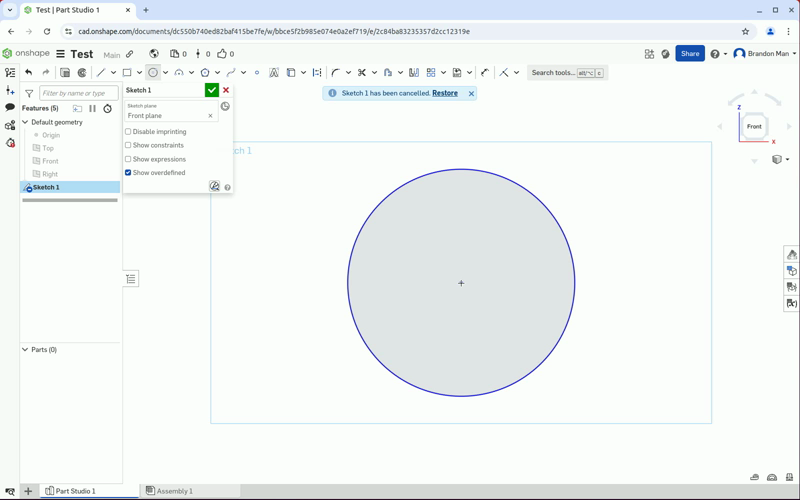
mouse_move(565, 282)
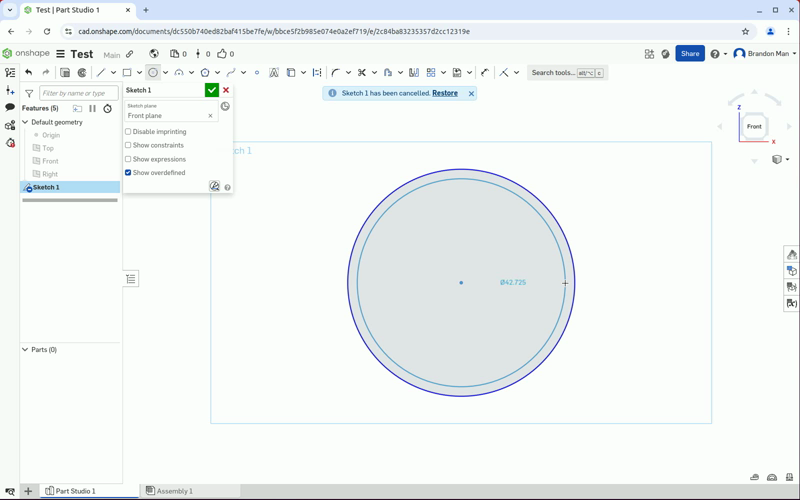
click(565, 282)
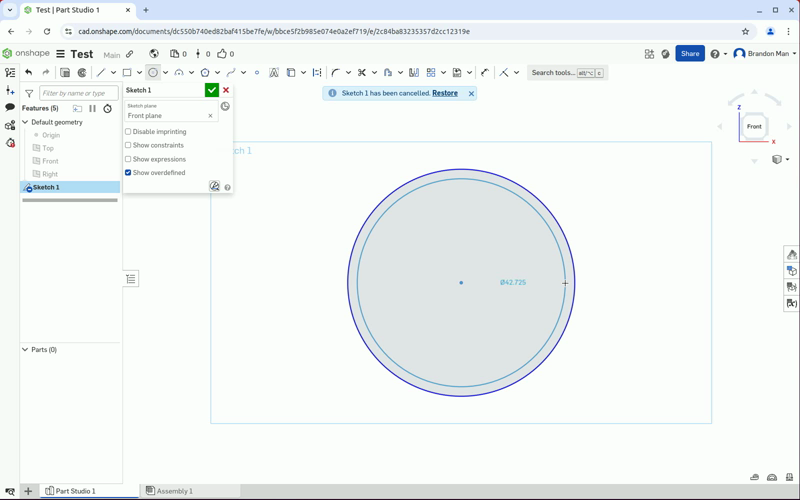
key(esc)
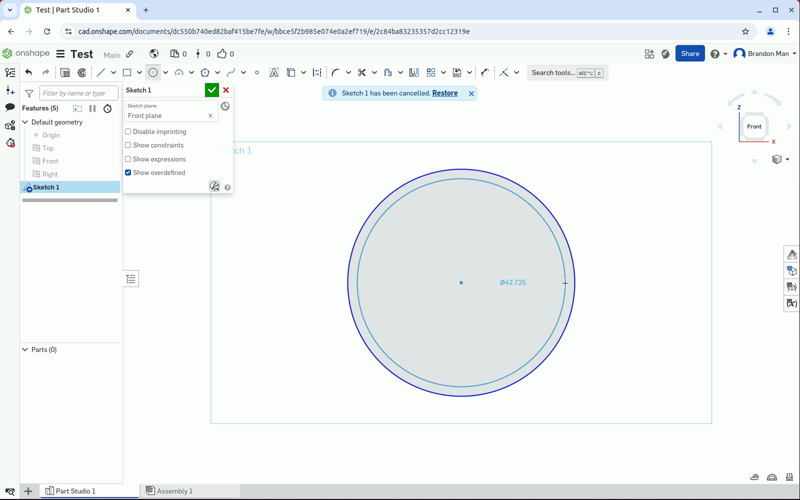
mouse_move(416, 381)
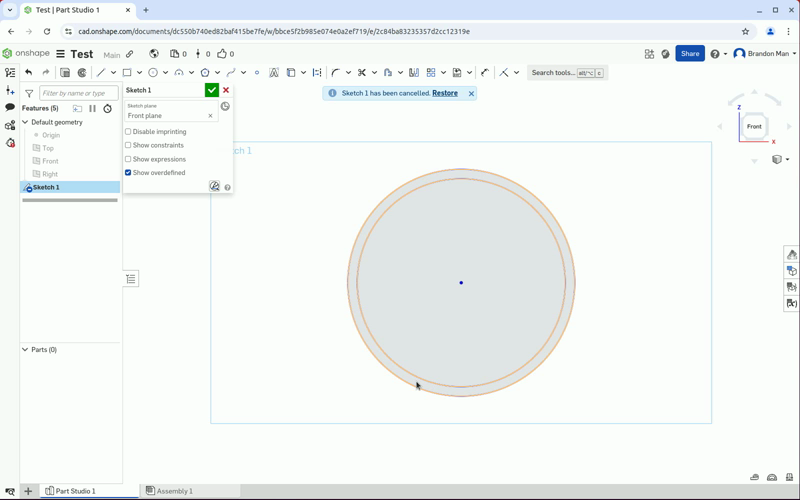
click(416, 381)
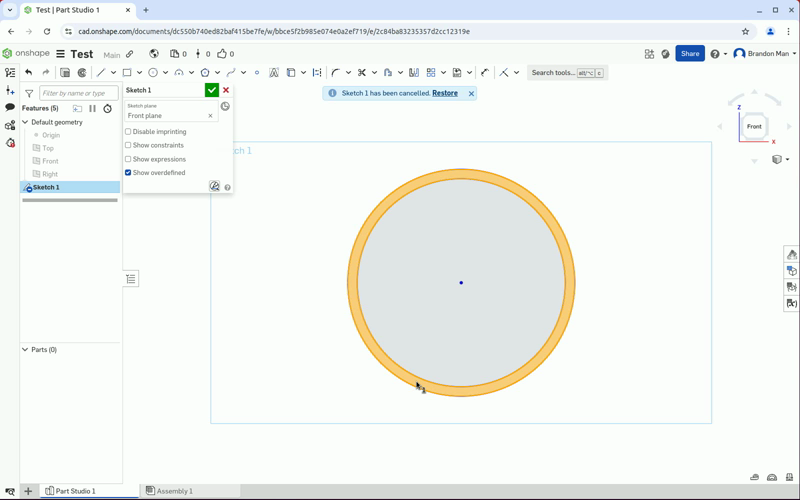
mouse_move(73, 352)
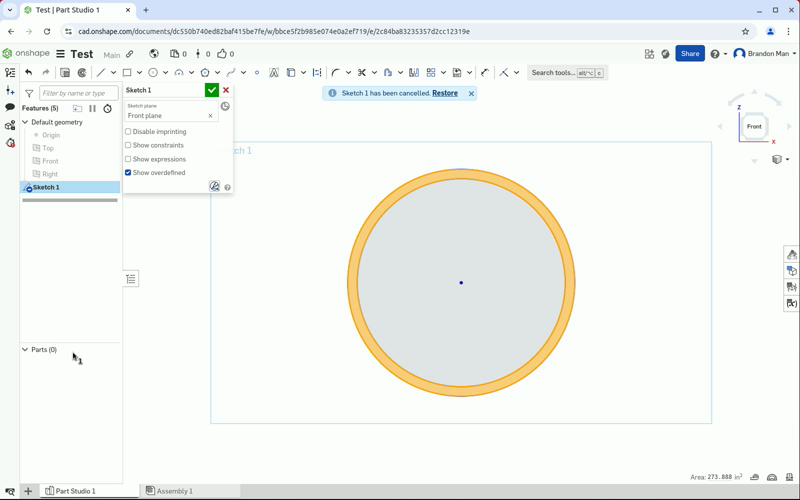
key(shift+y)
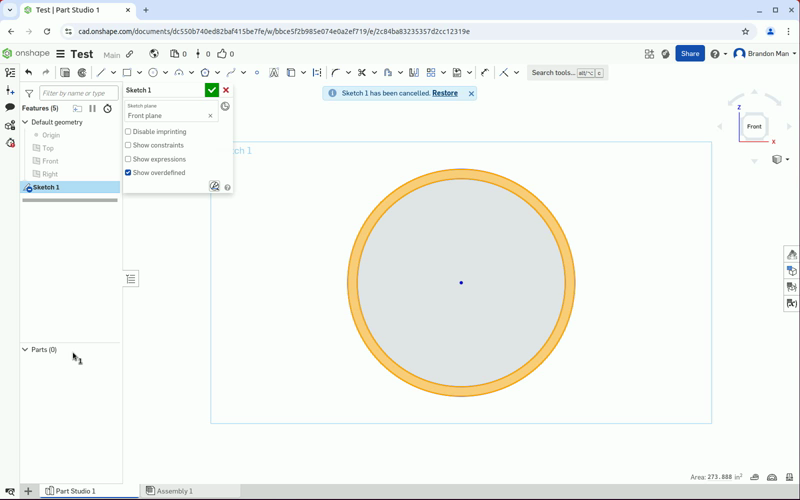
key(shift+e)
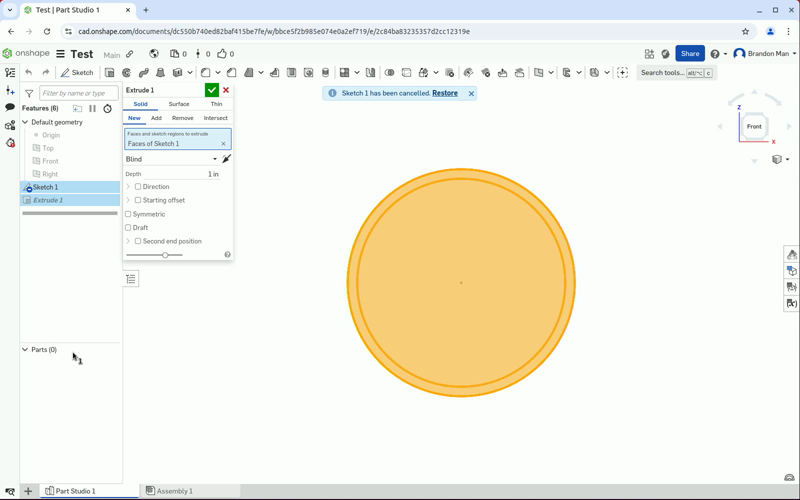
mouse_move(143, 106)
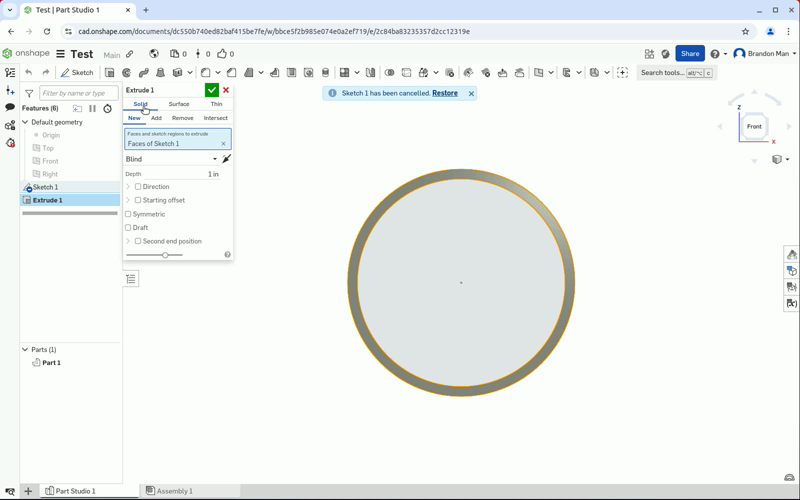
click(143, 106)
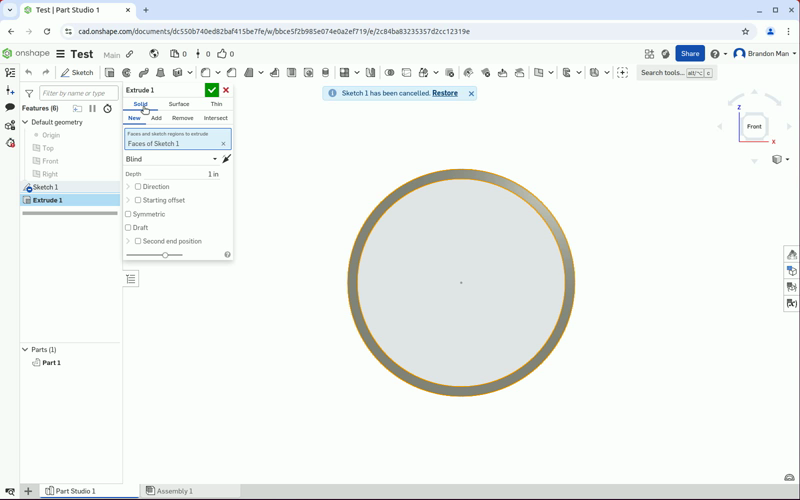
mouse_move(137, 120)
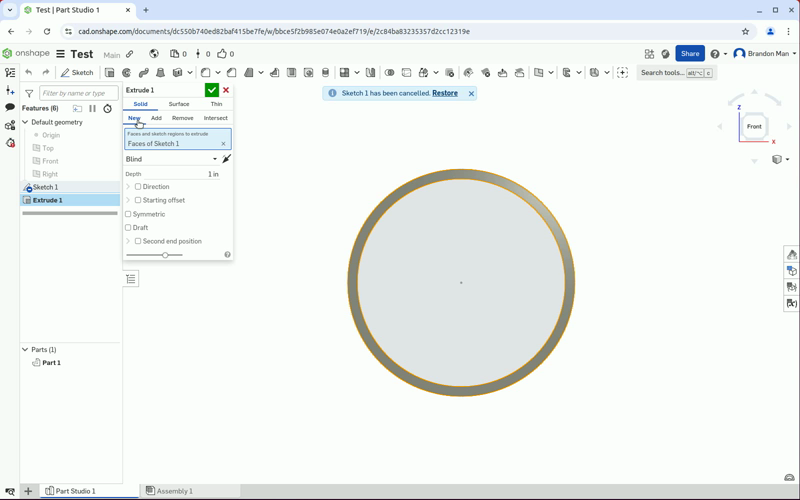
click(137, 120)
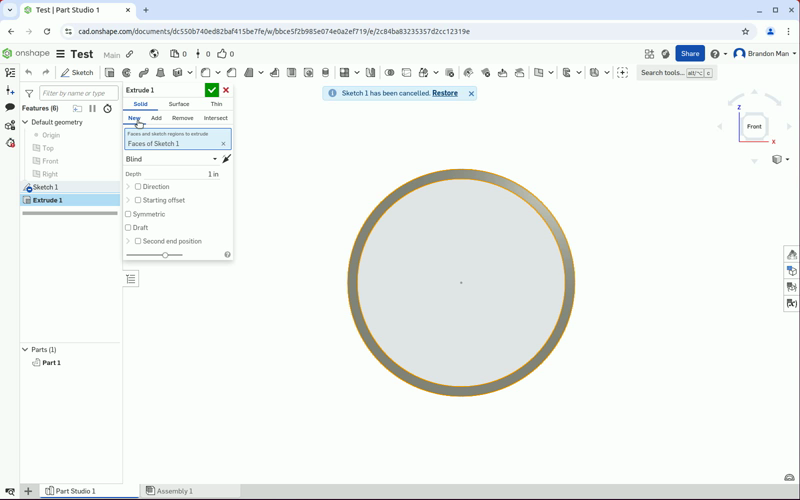
key(tab, 4)
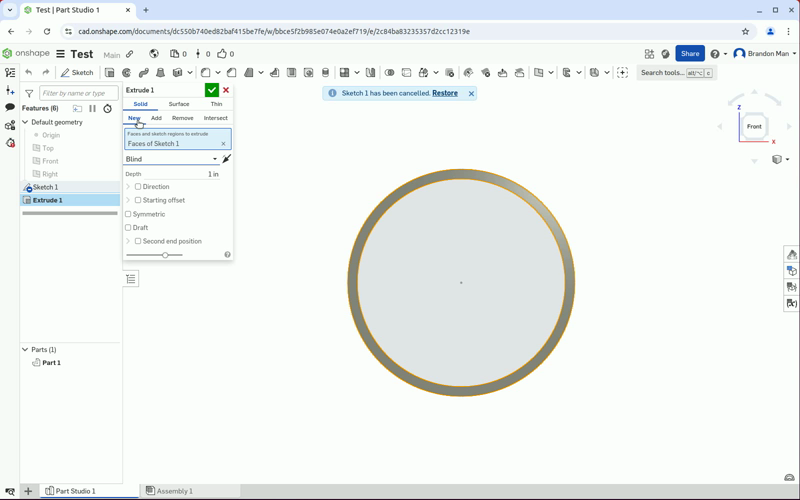
text(-14.683)
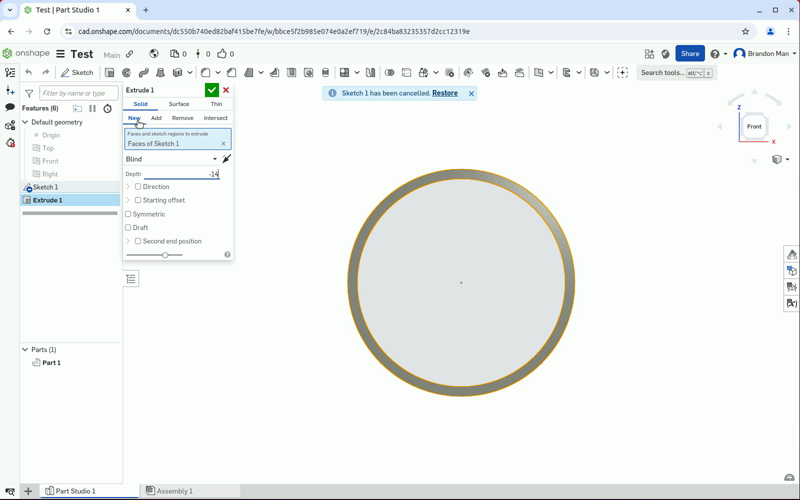
key(enter)
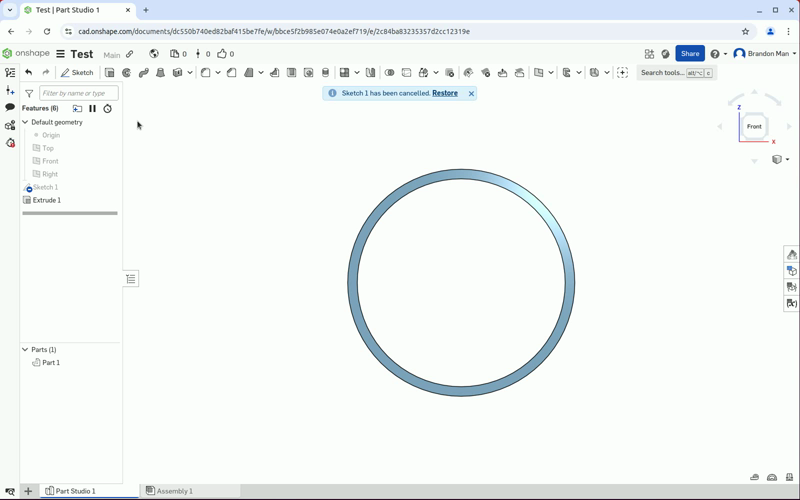
key(shift+h)
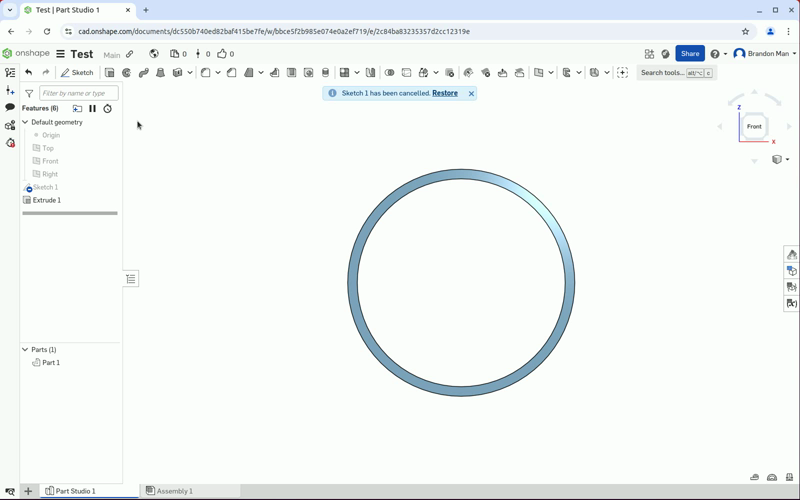
key(shift+h)
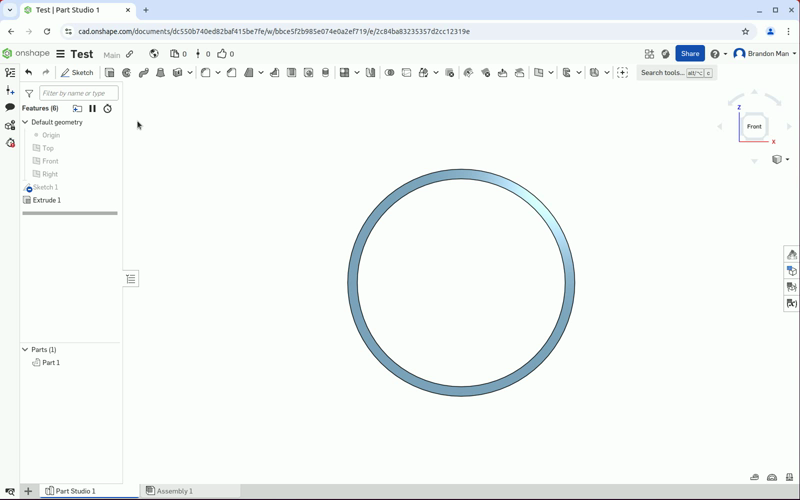
mouse_move(73, 189)
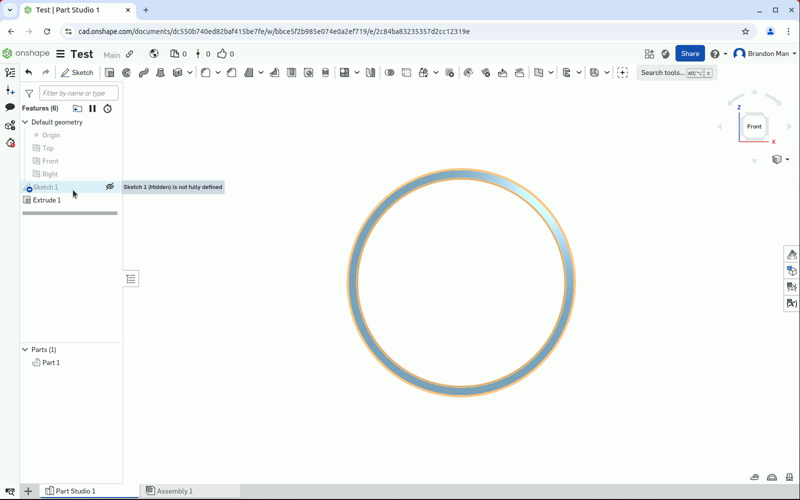
click(73, 189)
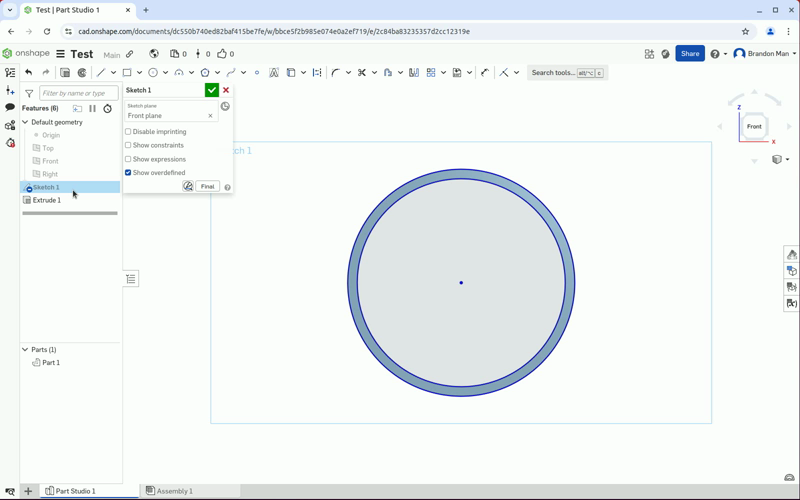
mouse_move(229, 92)
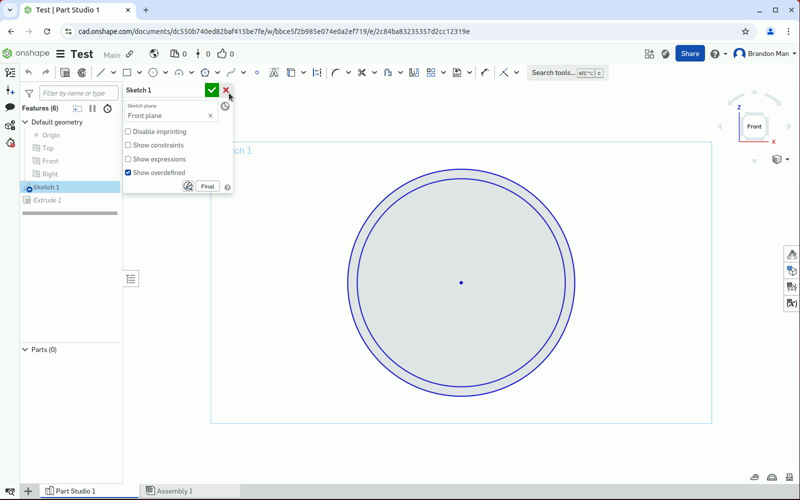
click(229, 92)
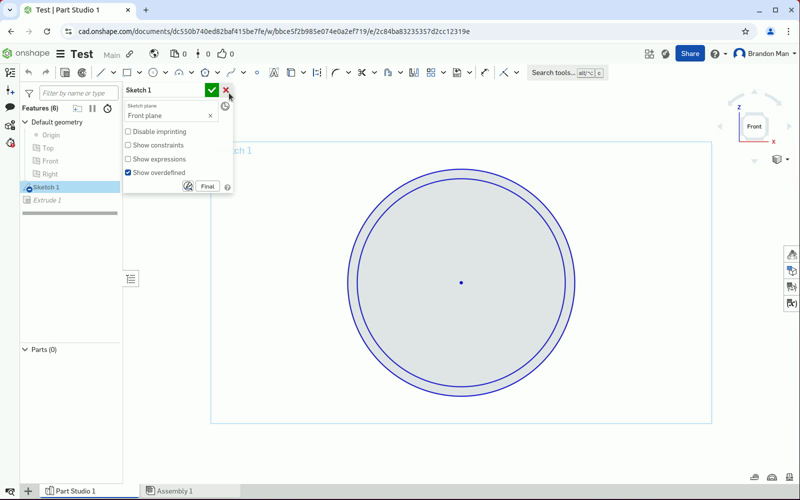
key(shift+s)
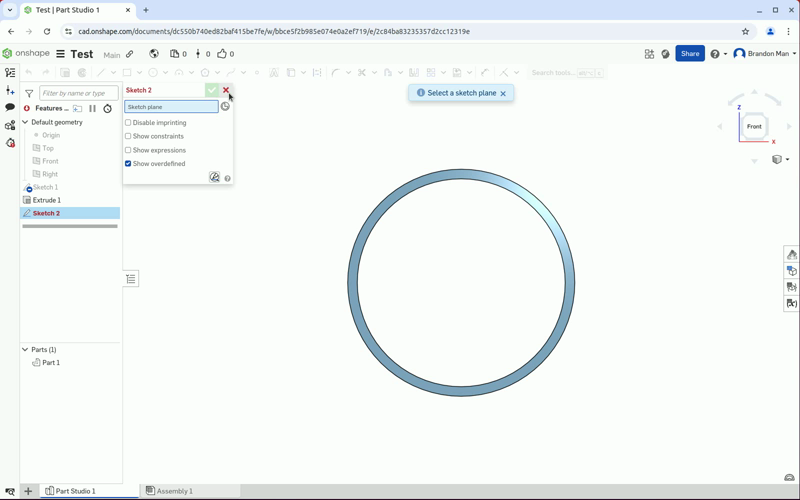
mouse_move(73, 163)
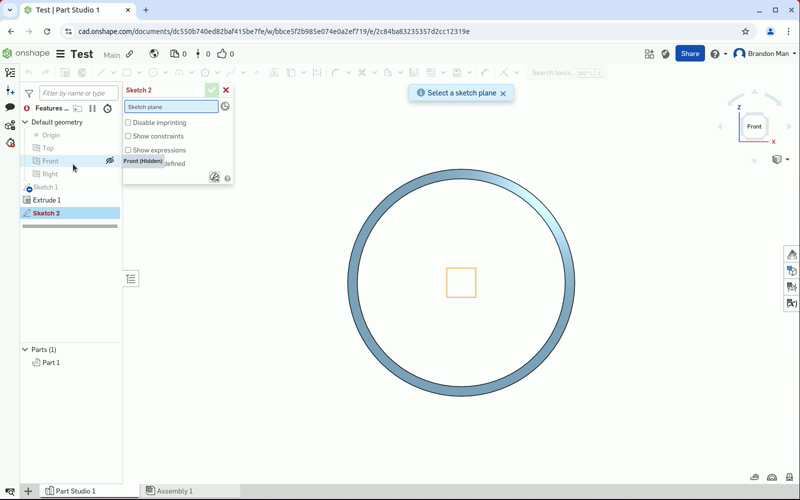
click(73, 163)
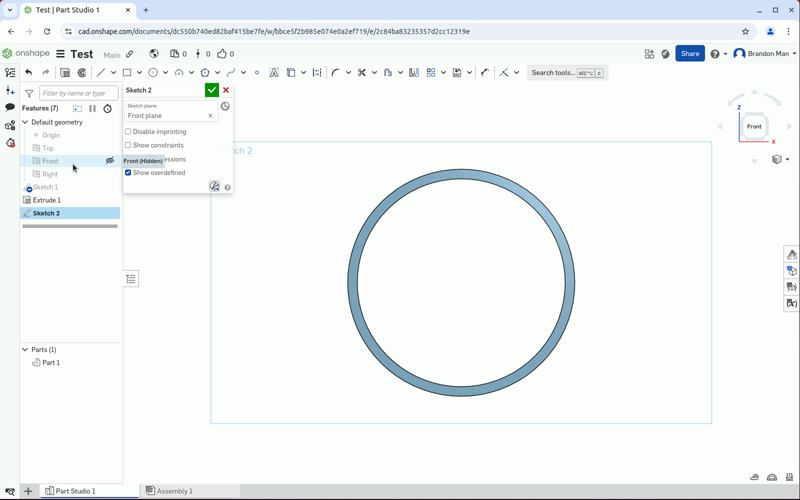
mouse_move(73, 352)
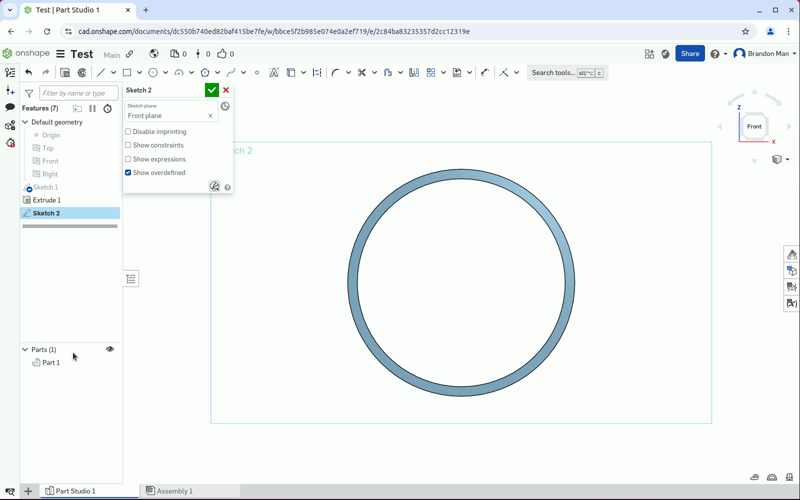
key(y)
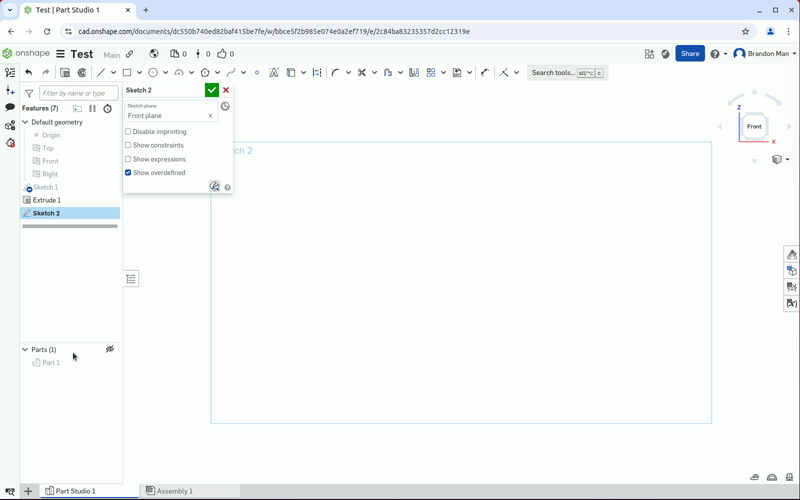
key(c)
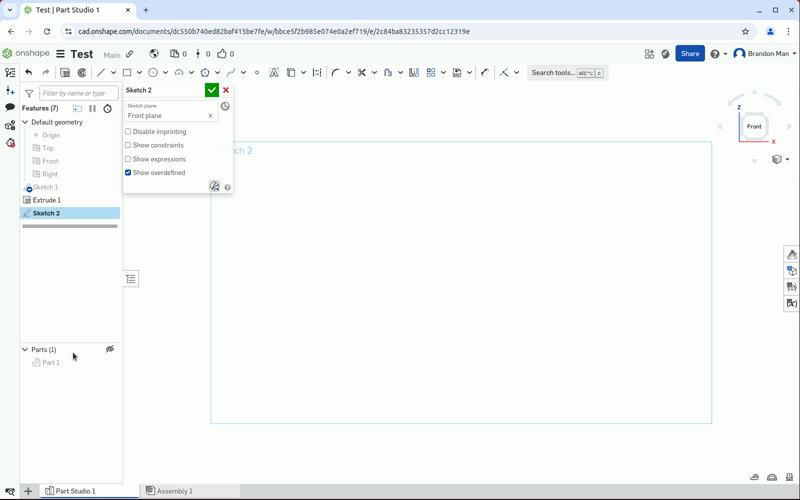
key_down(shift)
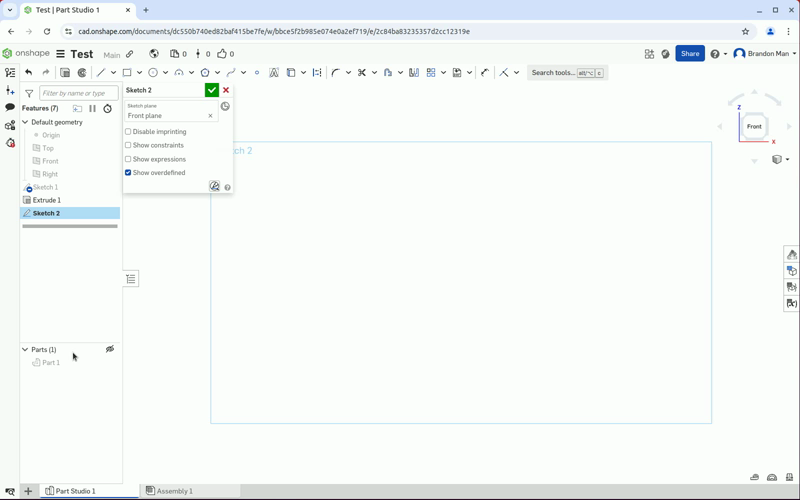
mouse_move(461, 282)
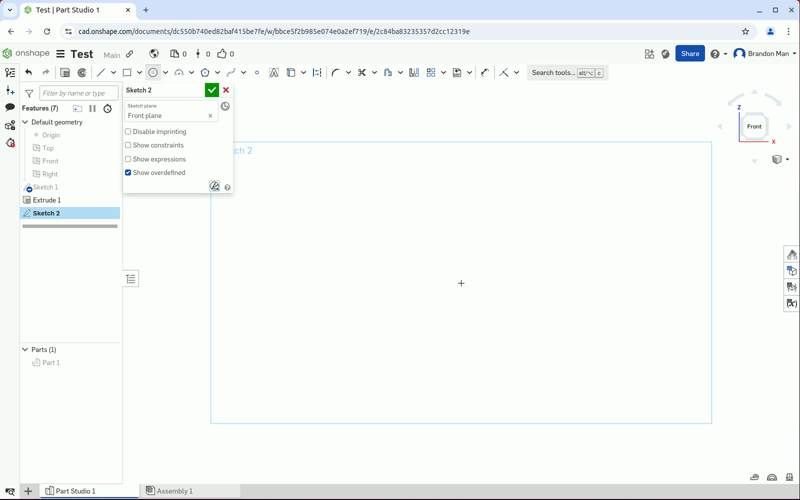
click(461, 282)
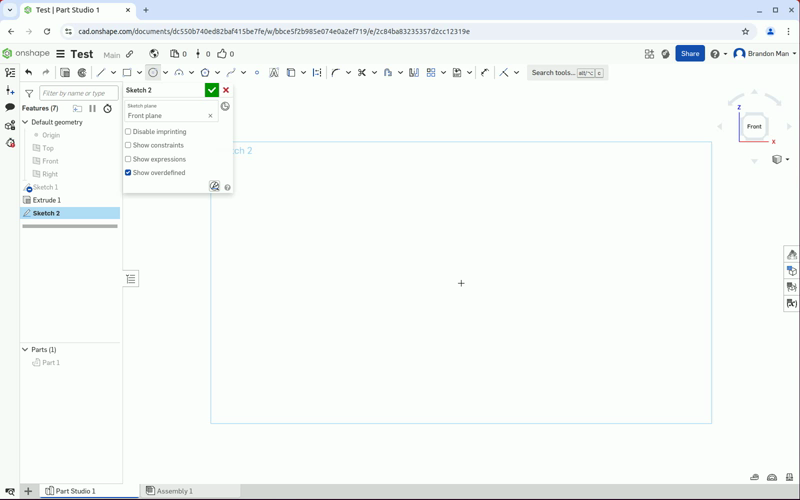
key_up(shift)
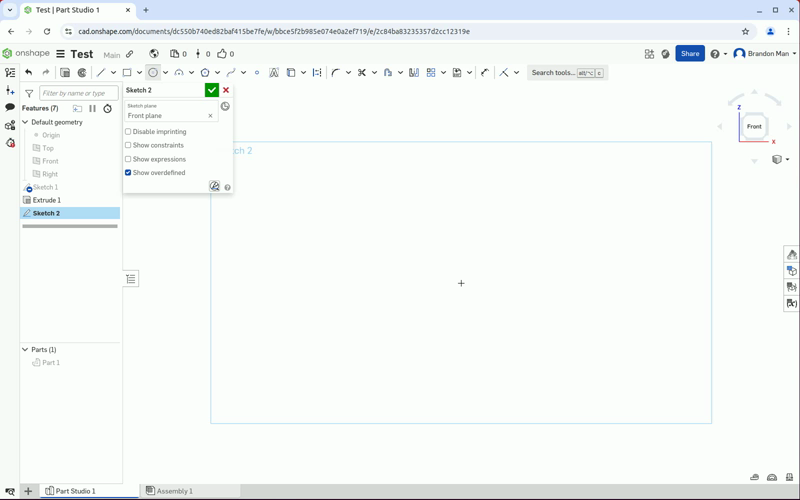
mouse_move(567, 282)
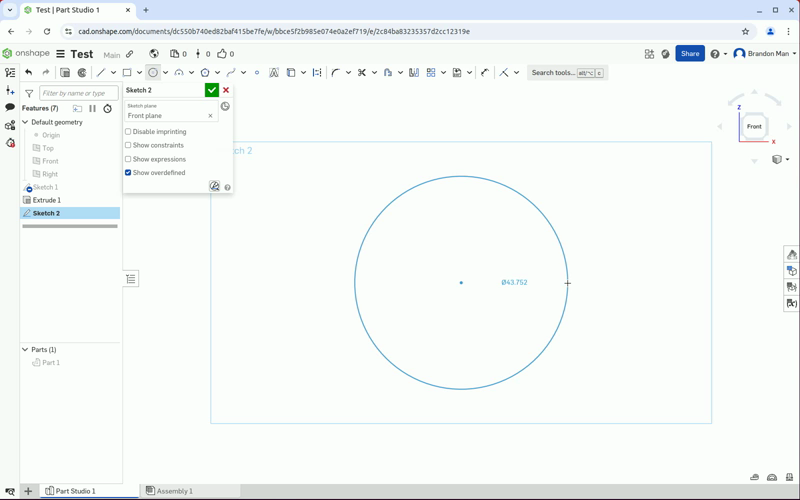
click(567, 282)
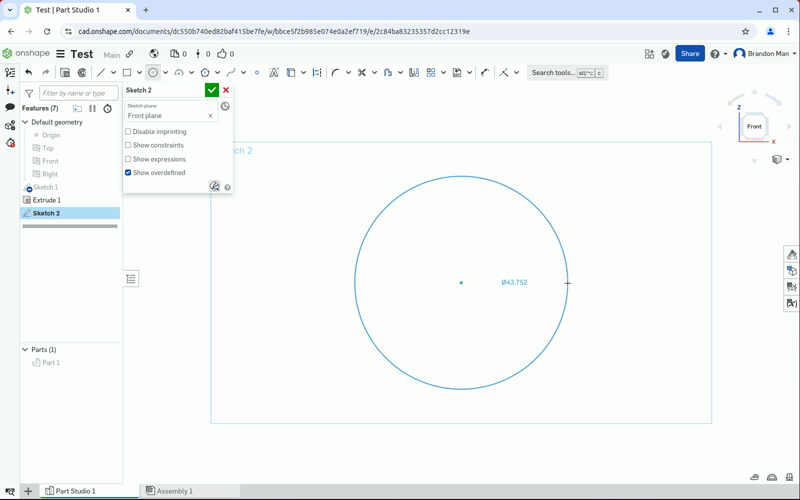
key(esc)
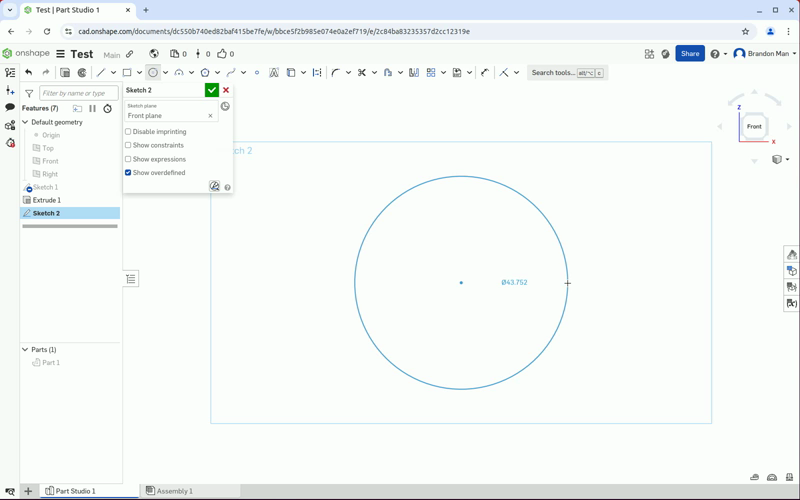
mouse_move(491, 222)
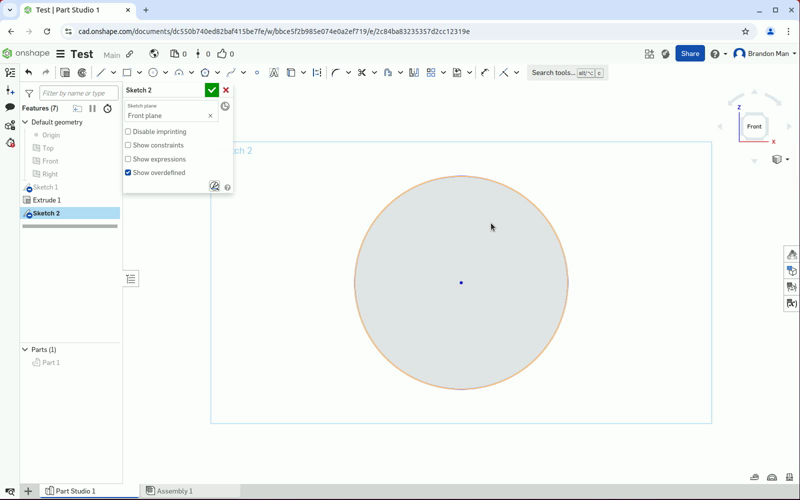
click(491, 222)
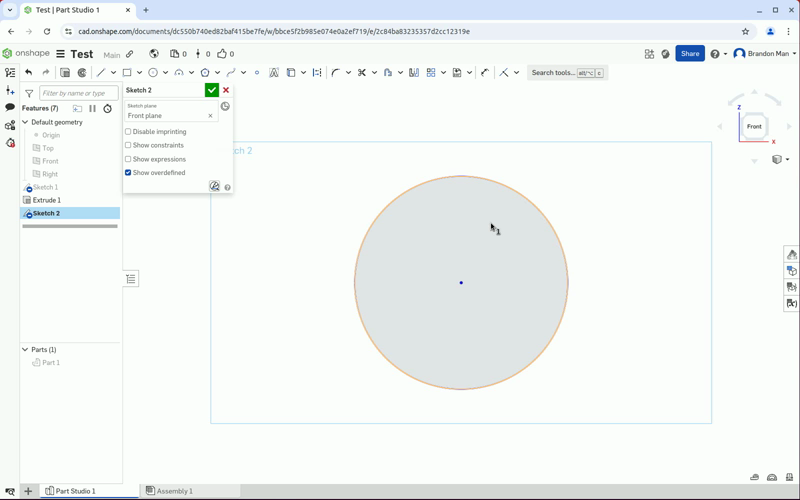
mouse_move(73, 352)
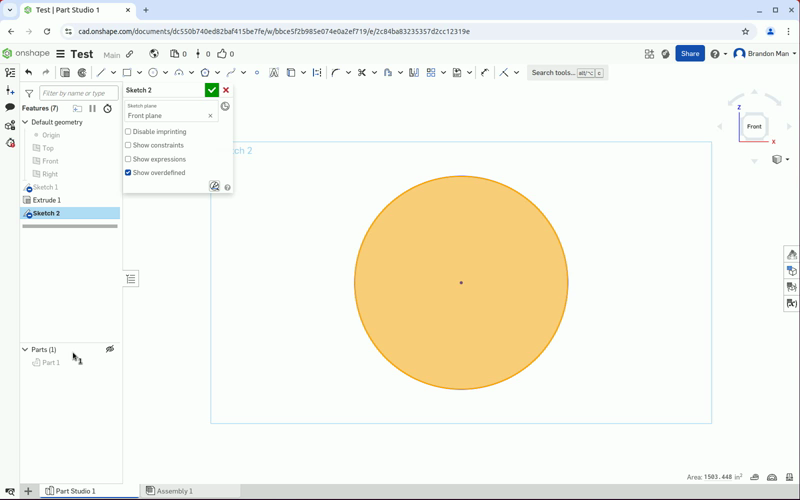
key(shift+y)
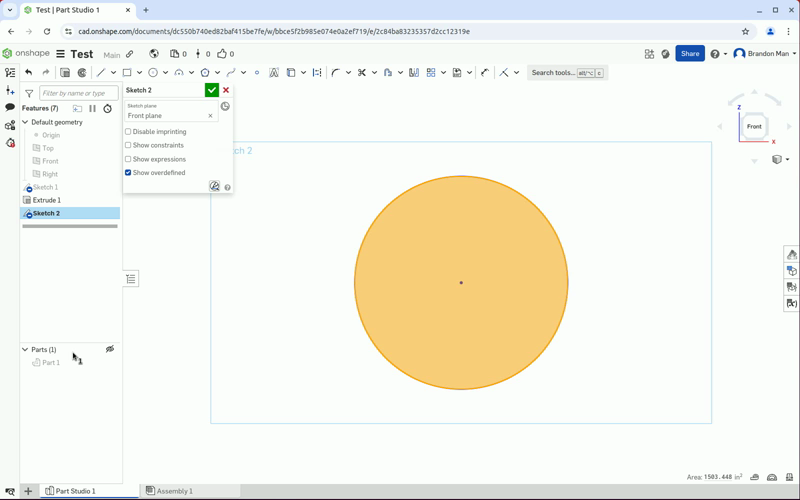
key(shift+e)
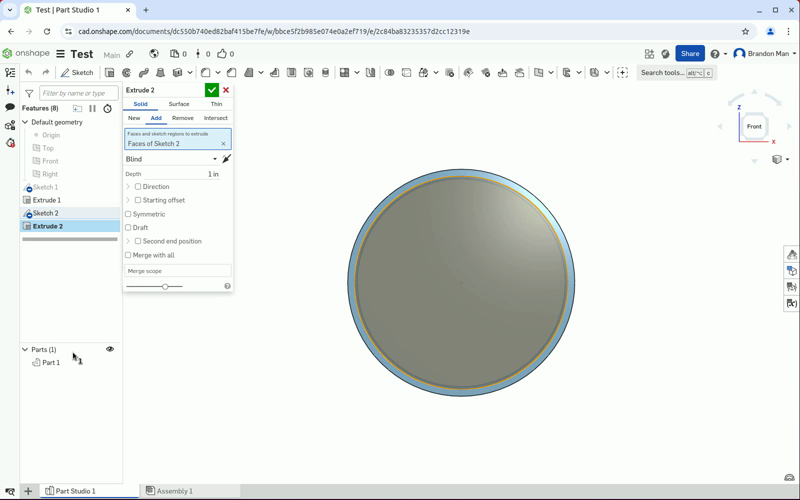
mouse_move(143, 106)
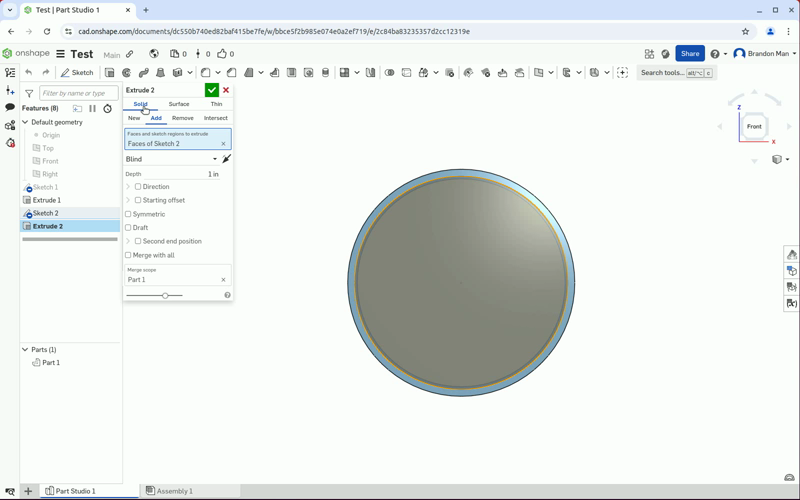
click(143, 106)
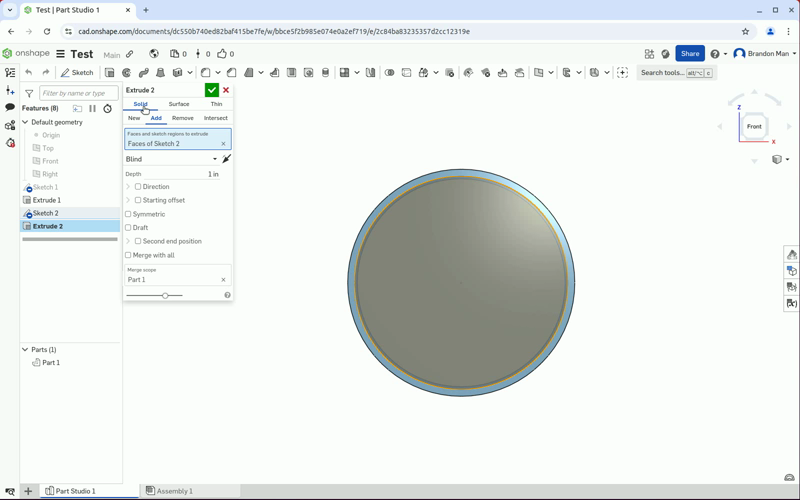
mouse_move(186, 120)
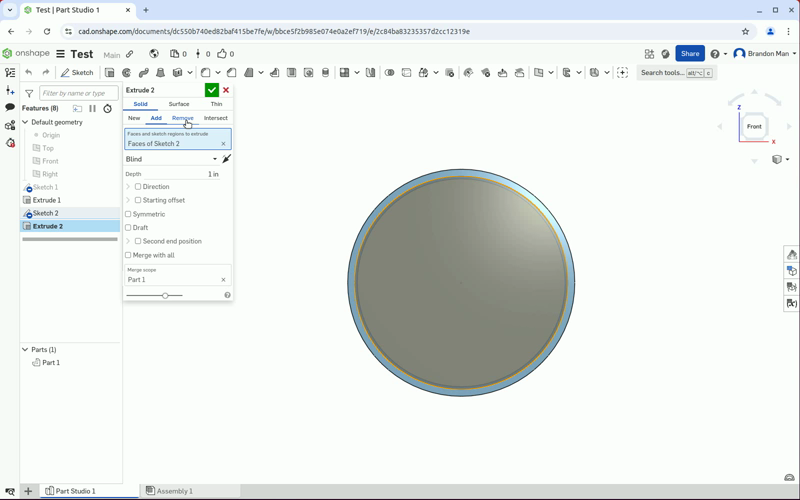
click(186, 120)
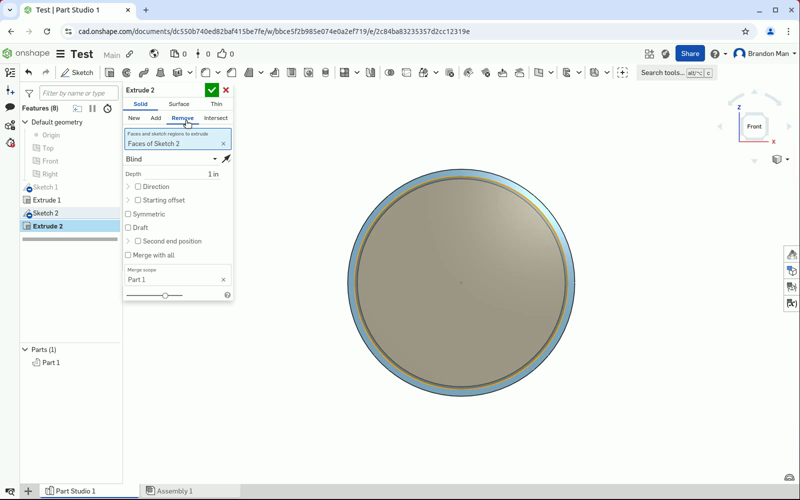
key(tab, 4)
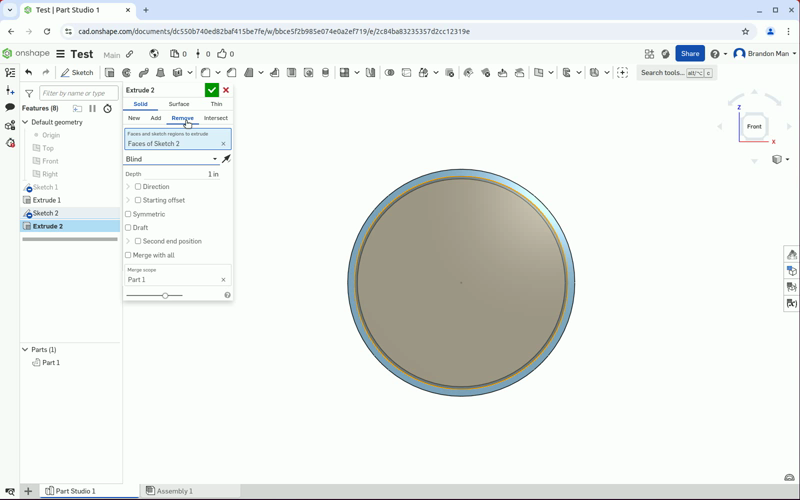
text(-11.795)
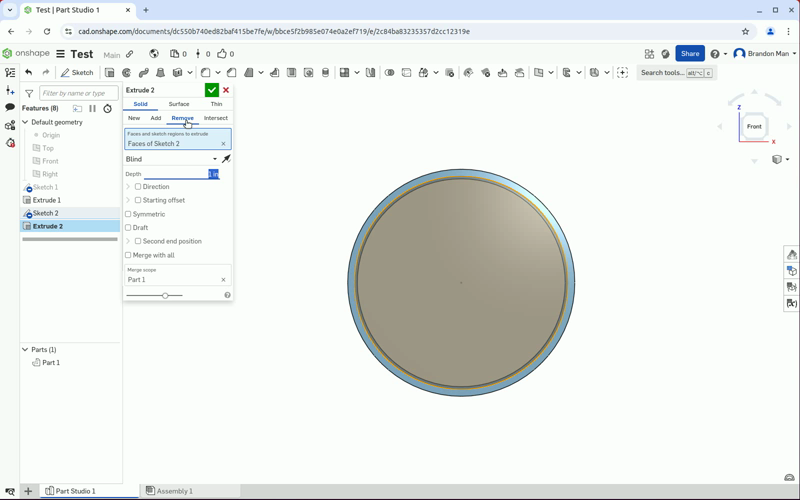
key(tab, 6)
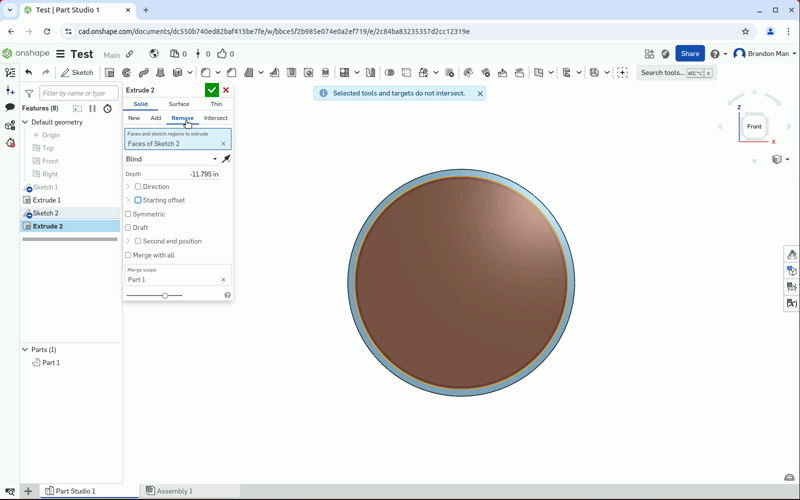
key(space)
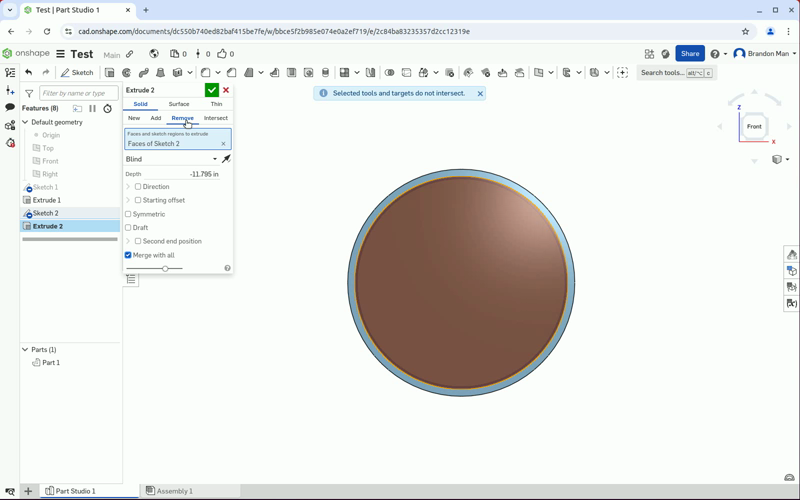
key(enter)
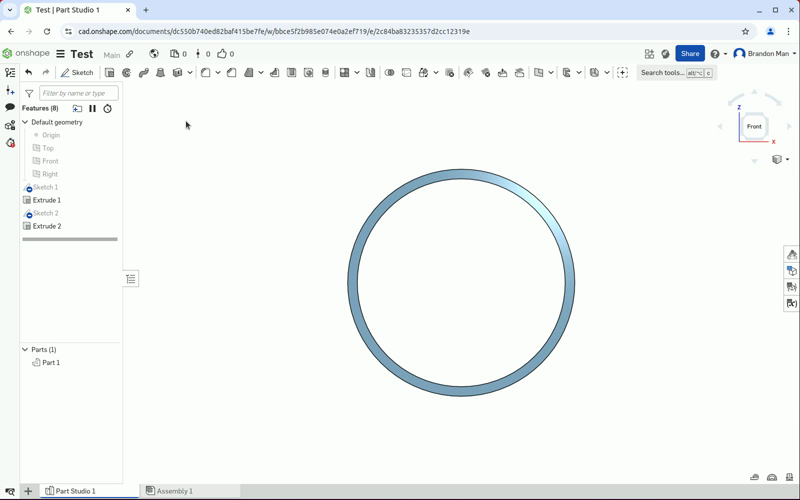
key(shift+h)
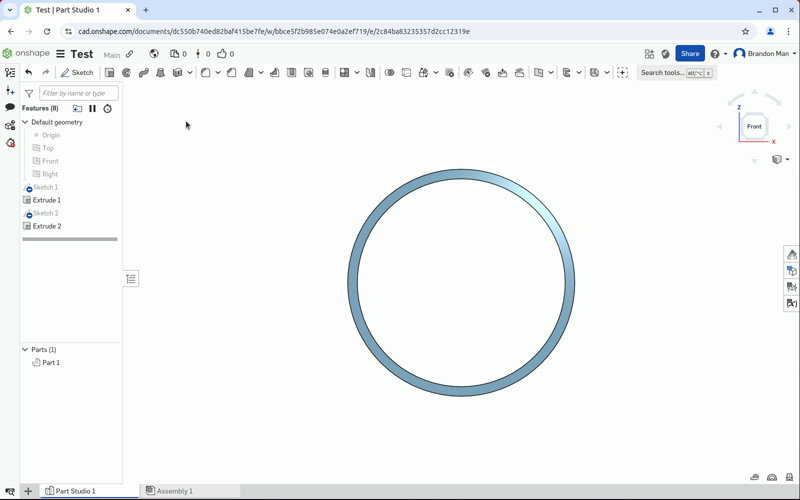
key(shift+h)
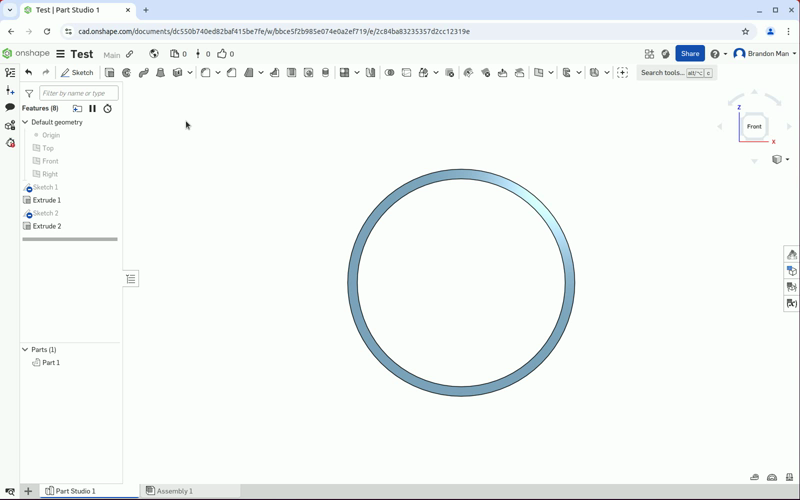
mouse_move(73, 189)
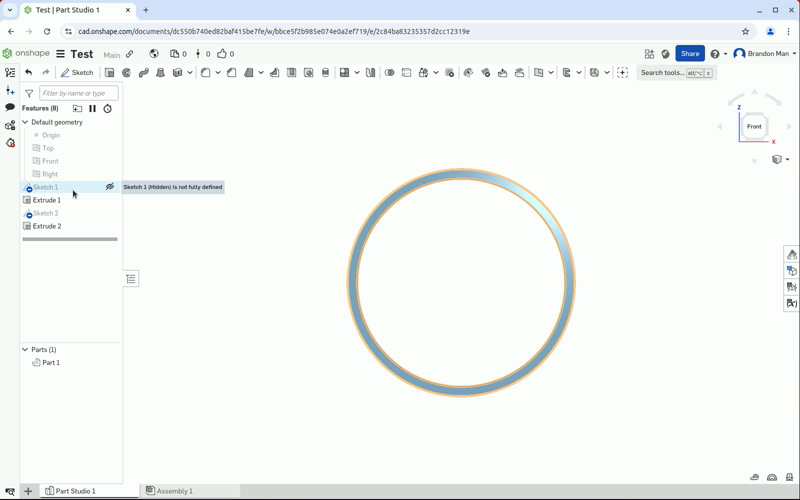
click(73, 189)
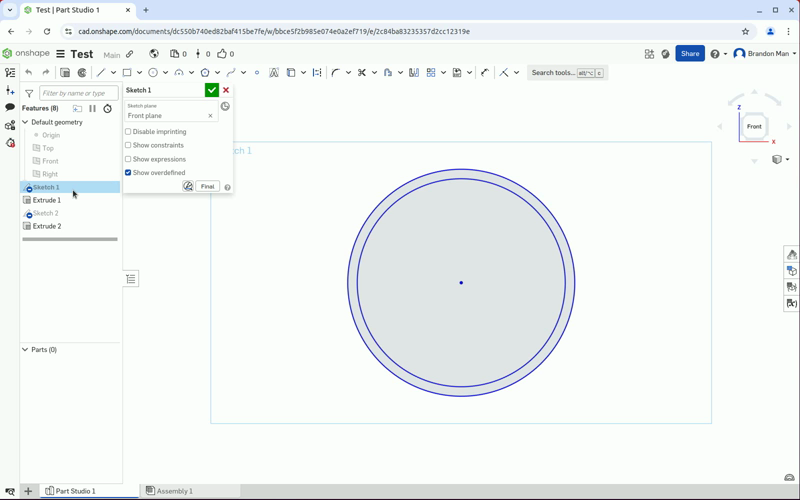
mouse_move(229, 92)
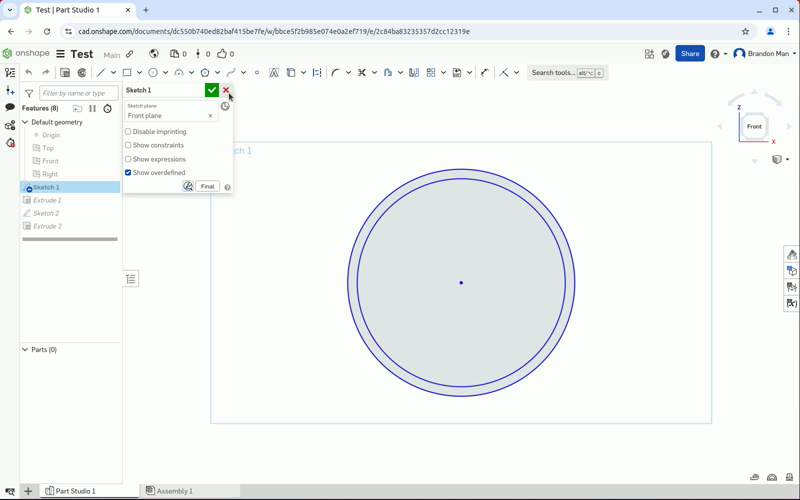
click(229, 92)
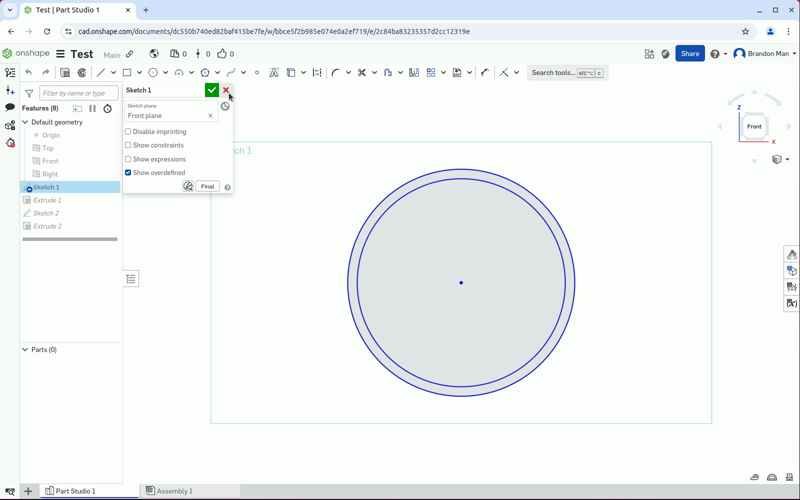
key(shift+s)
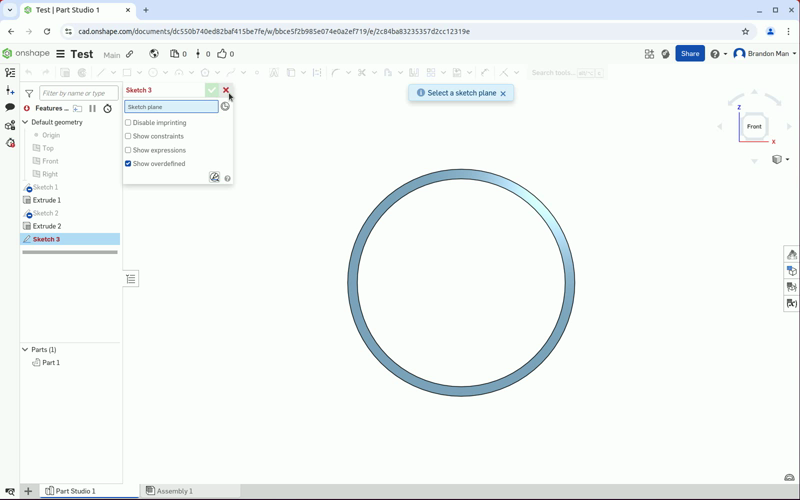
mouse_move(73, 163)
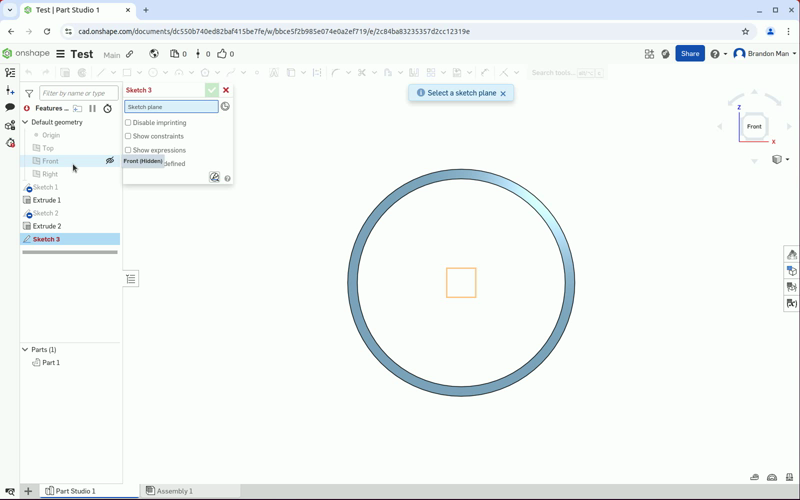
click(73, 163)
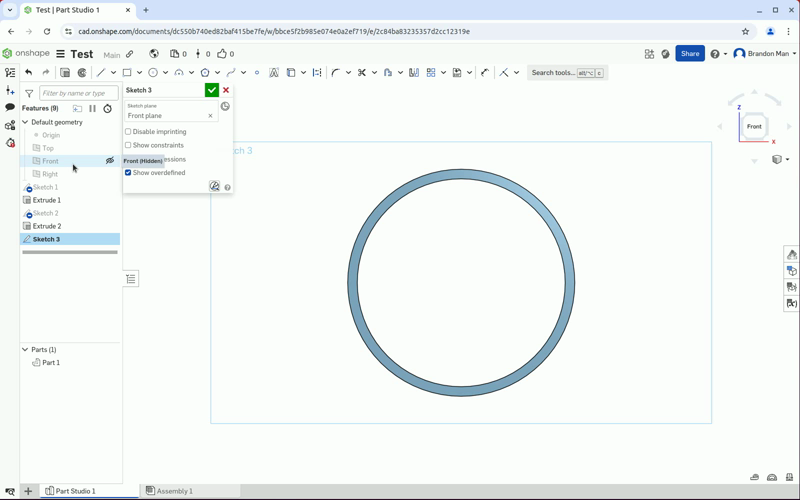
mouse_move(73, 352)
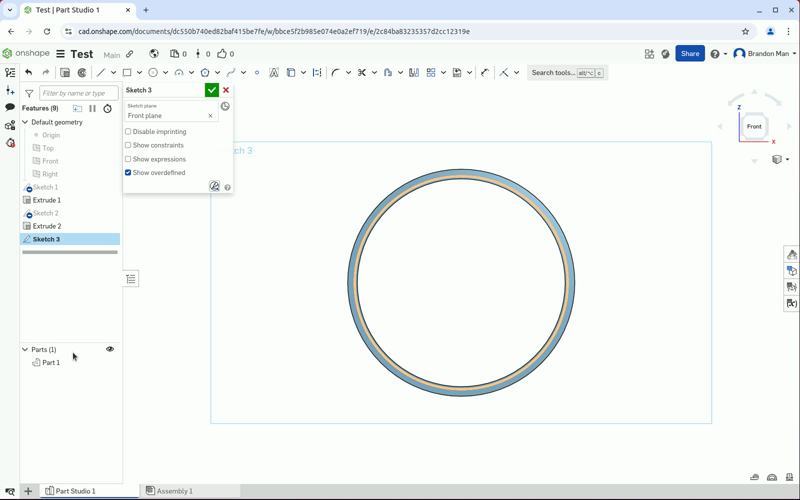
key(y)
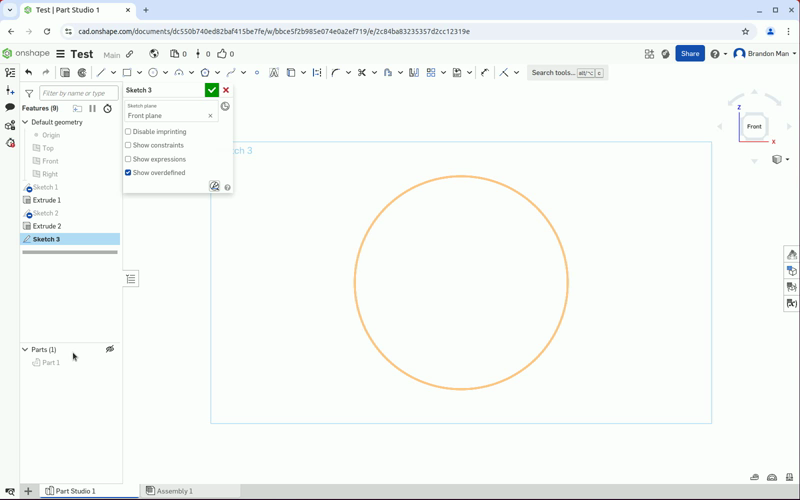
key(c)
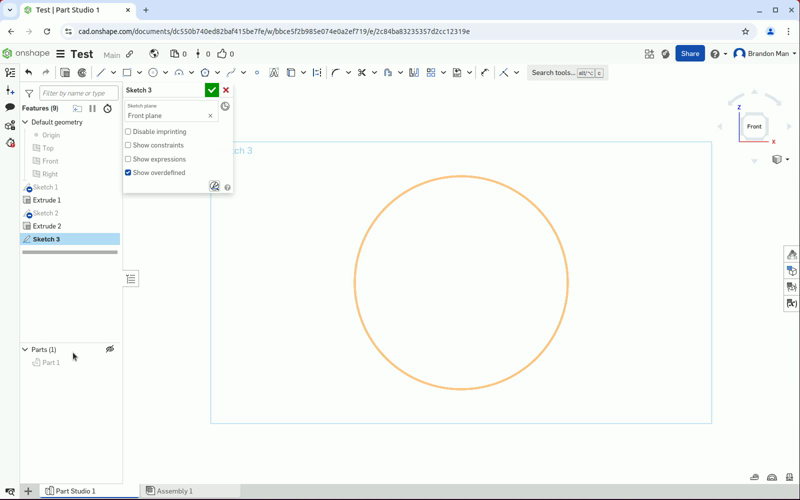
key_down(shift)
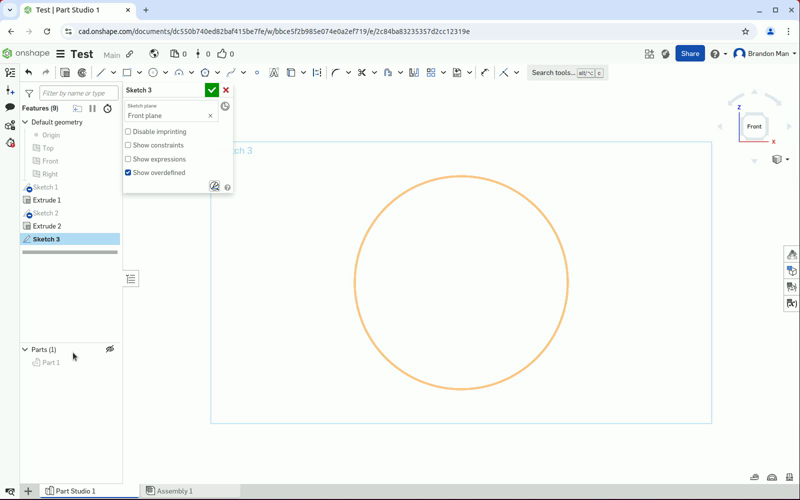
mouse_move(461, 282)
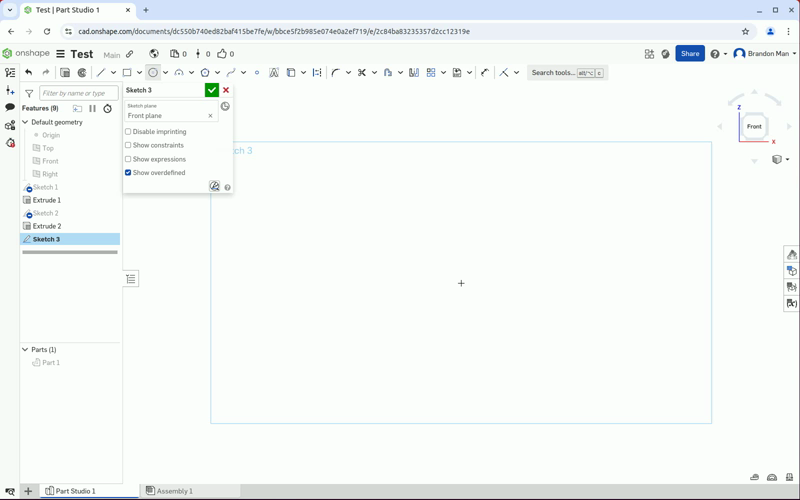
click(461, 282)
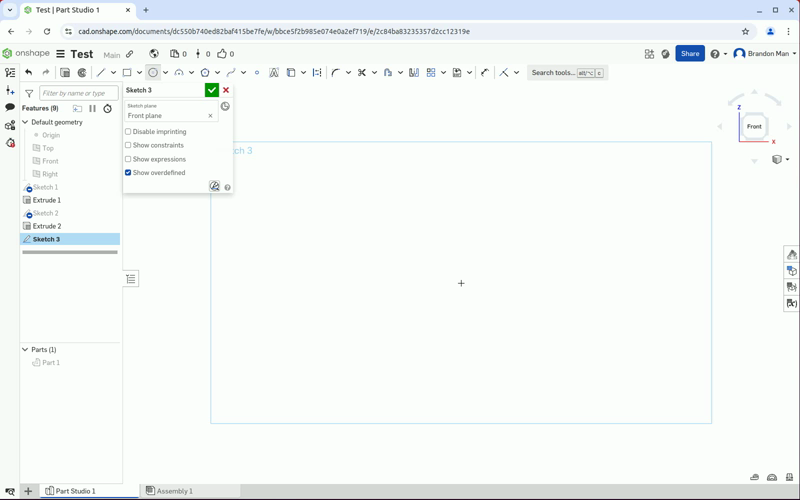
key_up(shift)
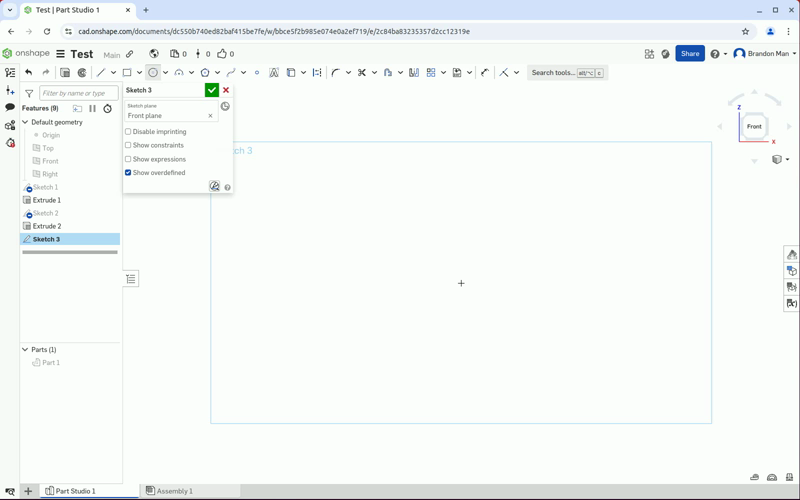
mouse_move(567, 282)
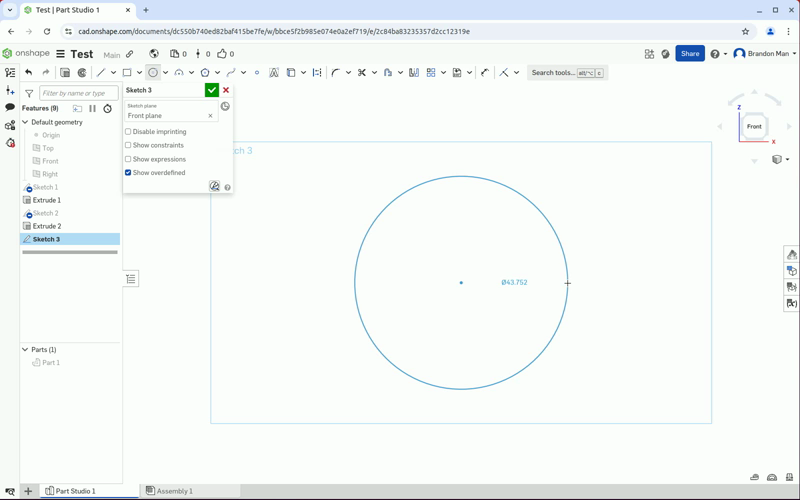
click(567, 282)
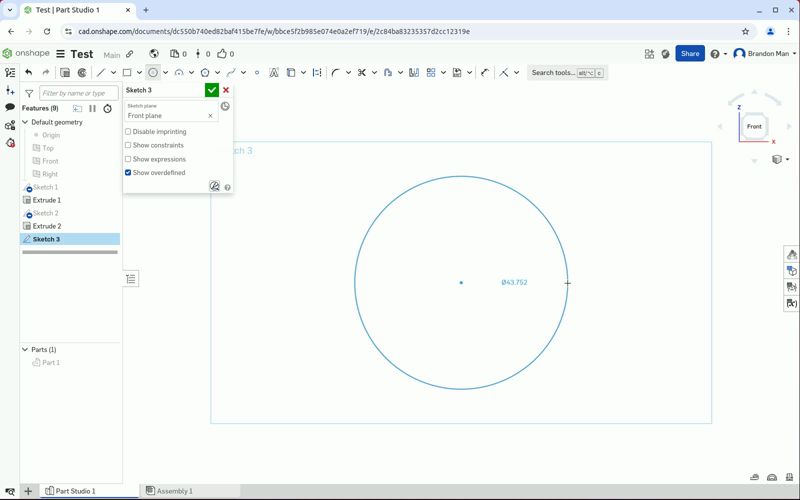
key(esc)
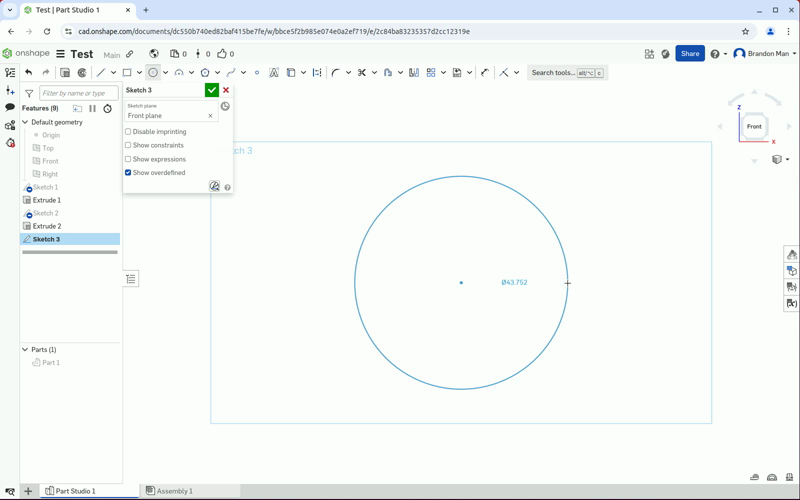
mouse_move(396, 282)
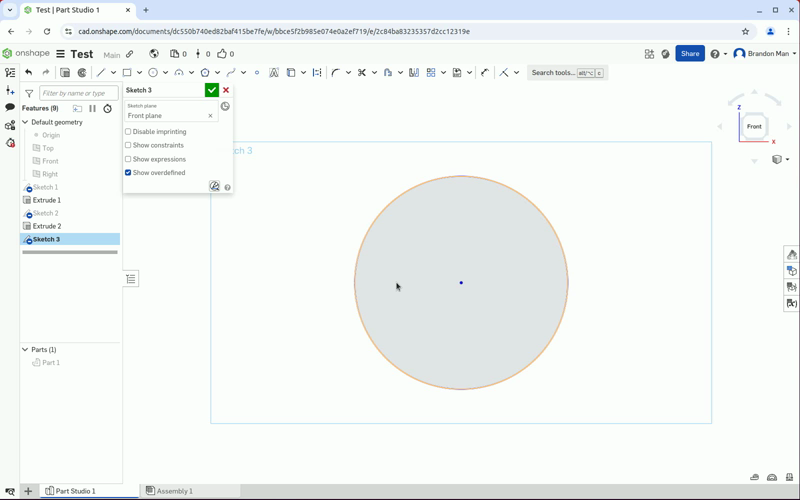
click(396, 282)
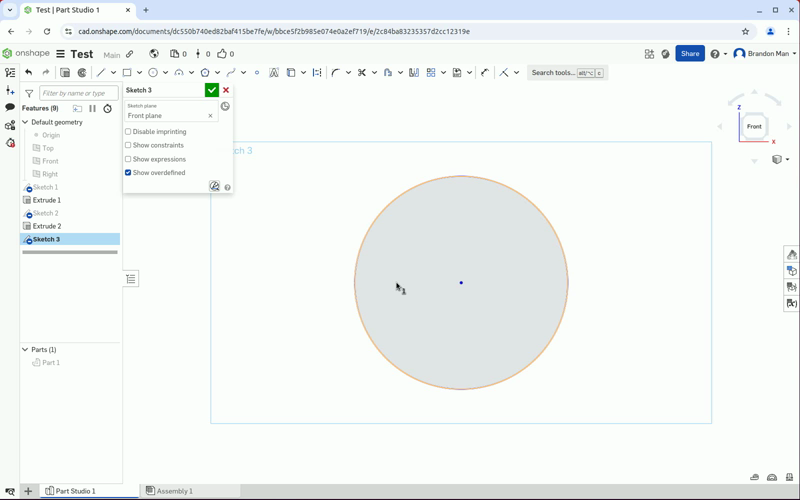
mouse_move(73, 352)
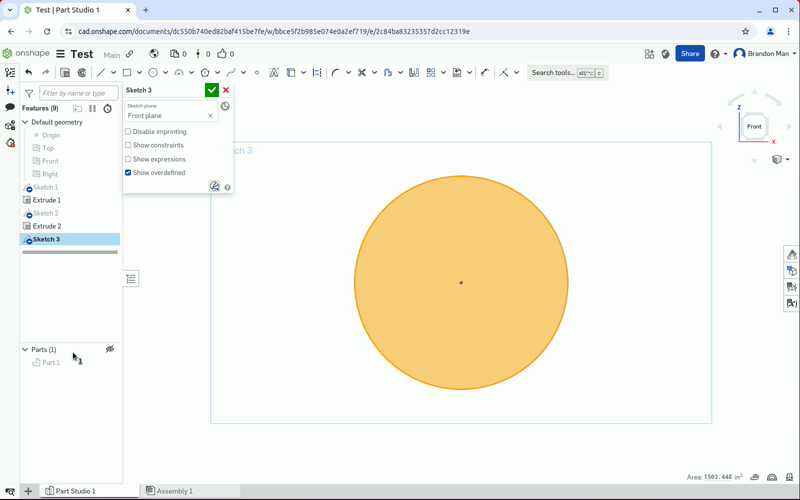
key(shift+y)
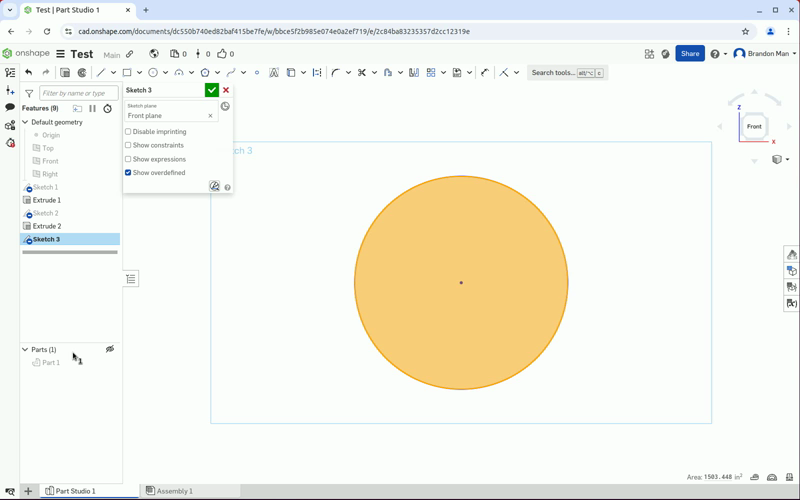
key(shift+e)
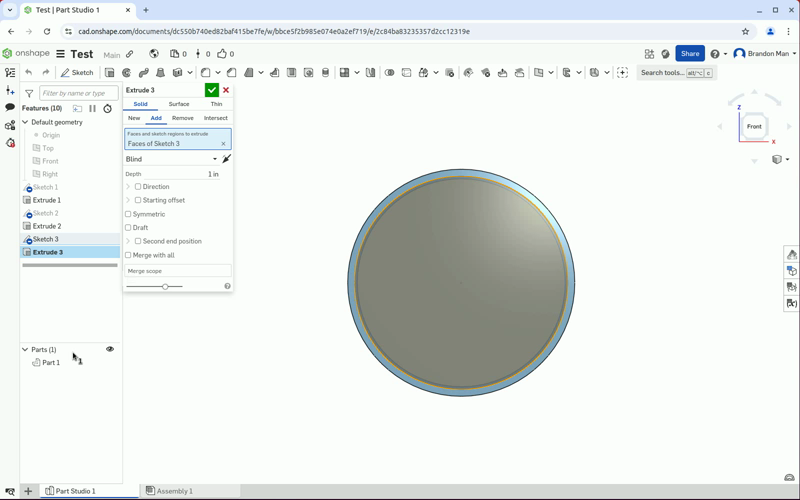
mouse_move(143, 106)
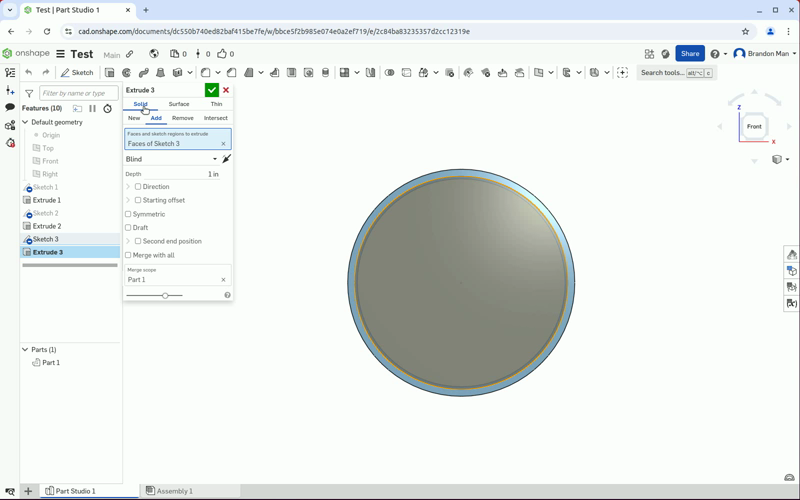
click(143, 106)
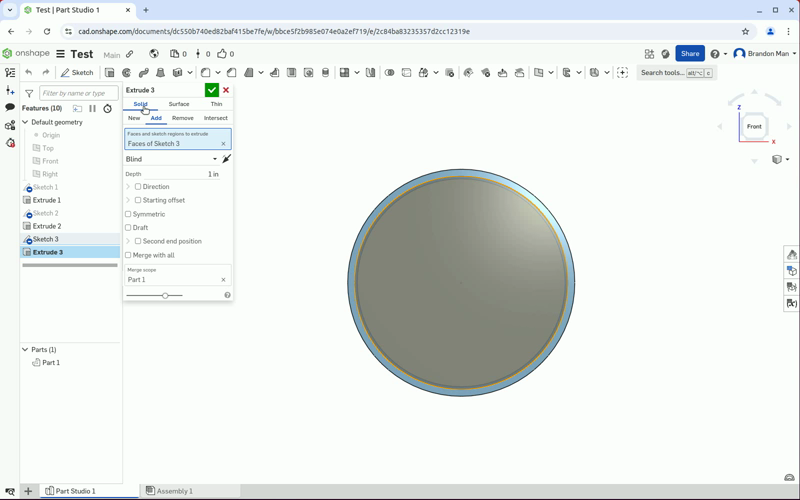
mouse_move(137, 120)
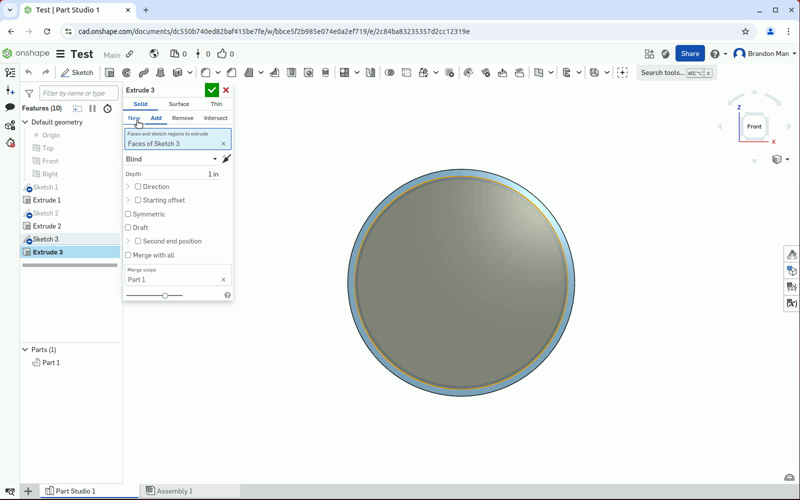
click(137, 120)
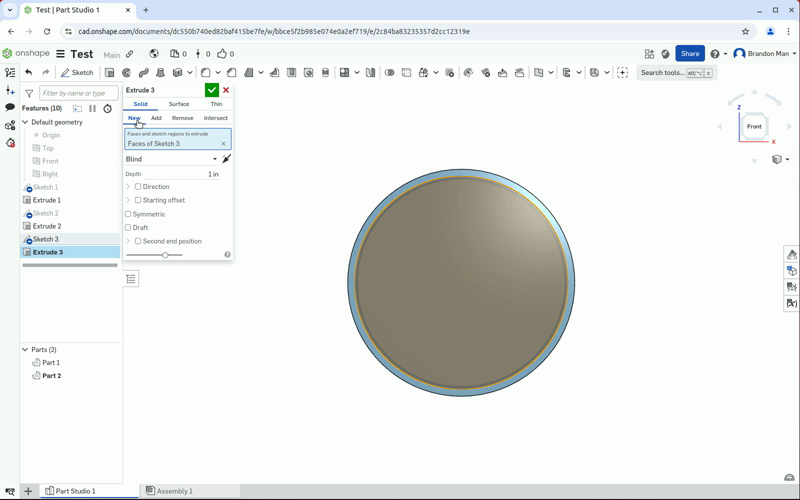
key(tab, 4)
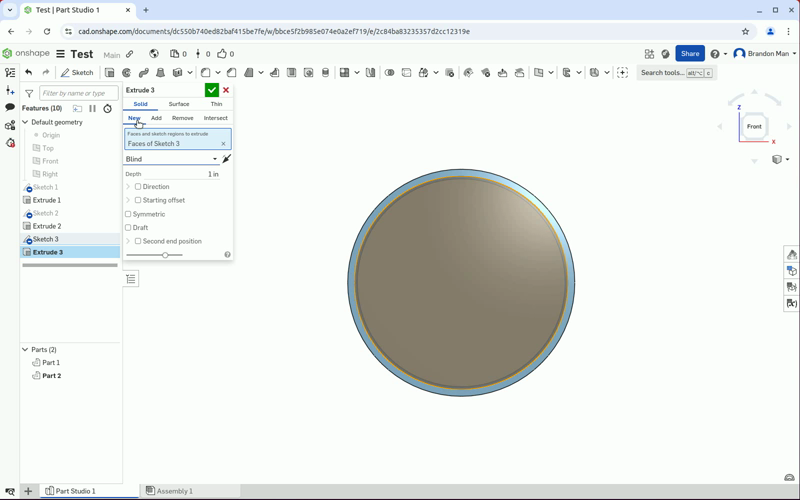
text(-2.889)
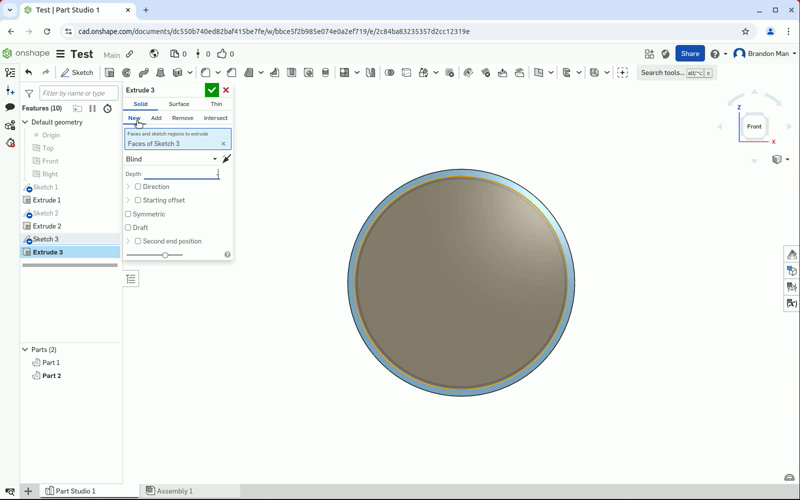
key(enter)
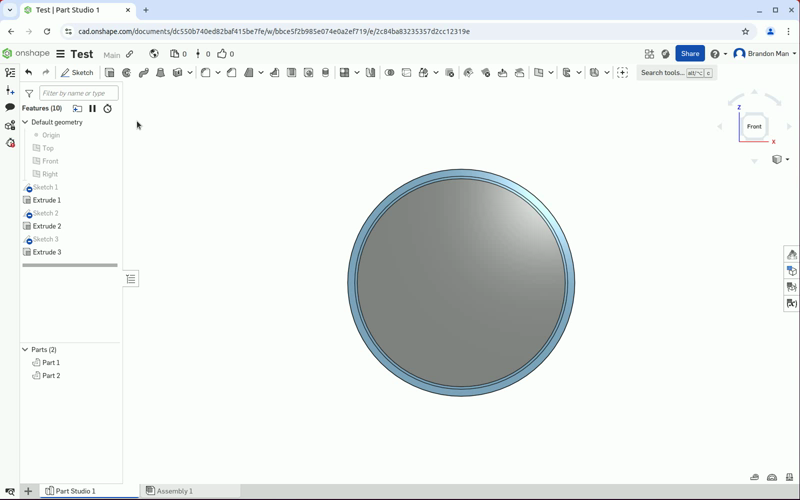
key(shift+h)
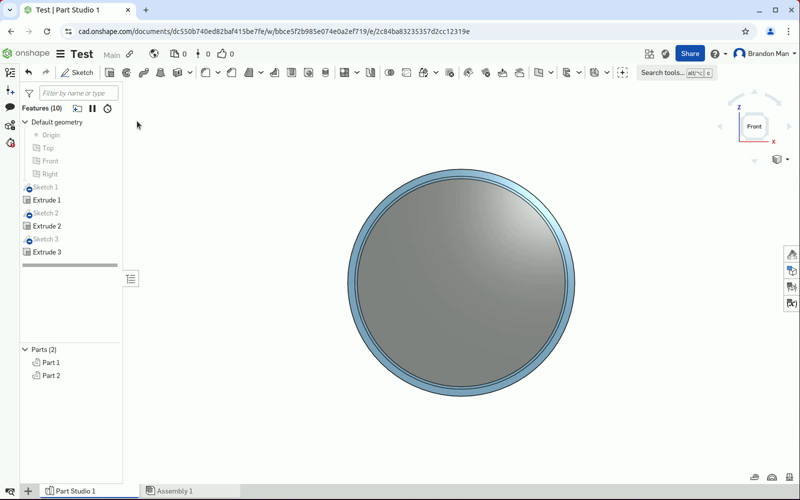
key(shift+h)
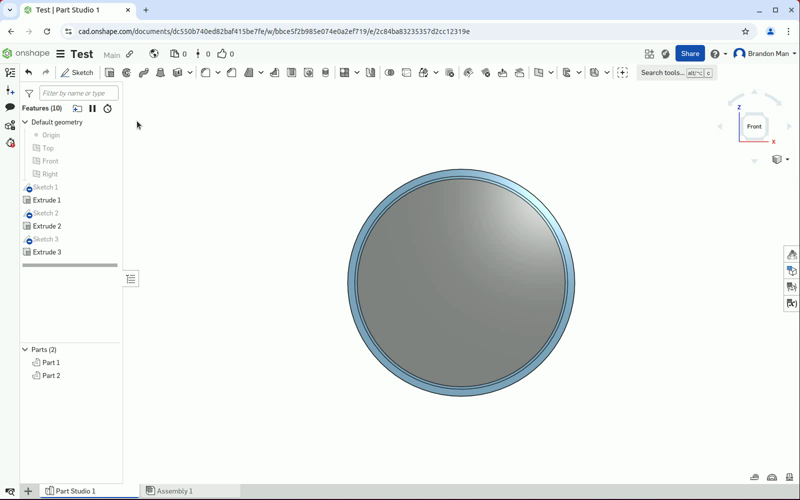
key(shift+7)
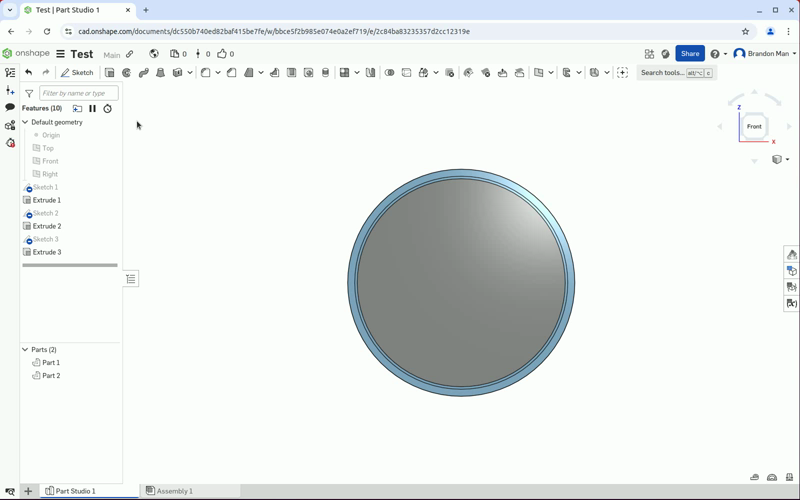
key(left, 2)
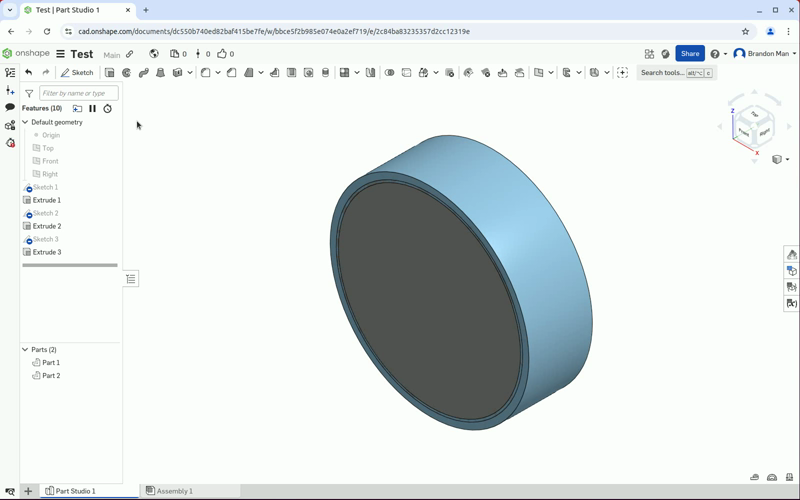
key(down, 2)
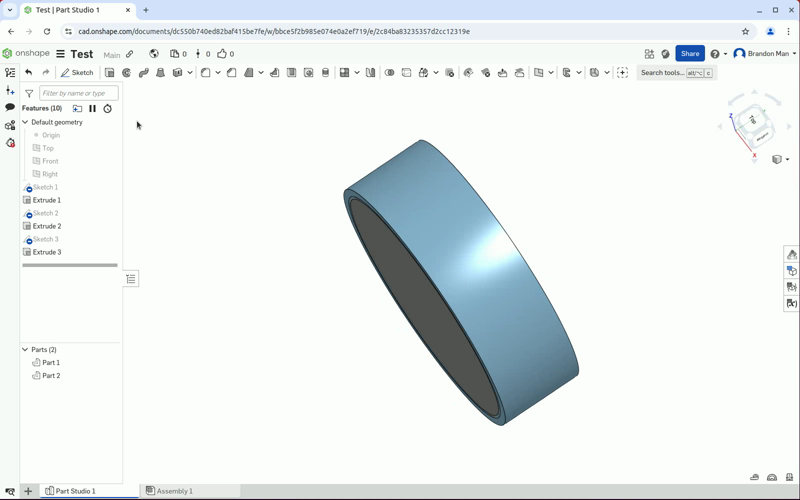
key(up, 2)
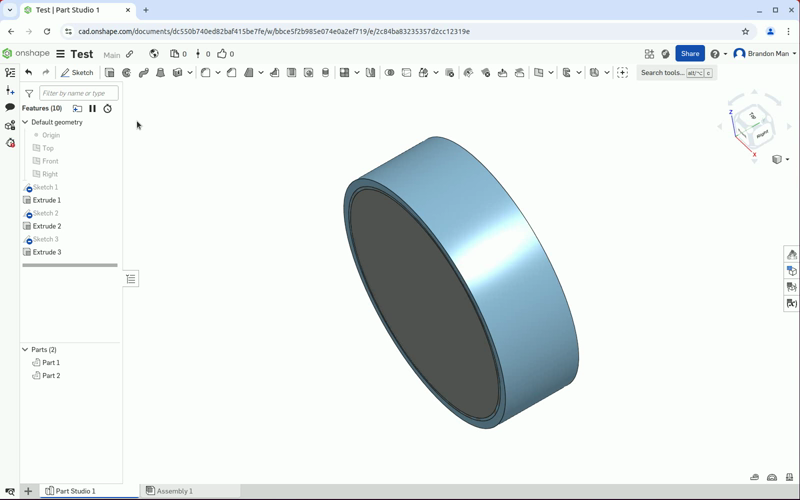
key(right, 2)
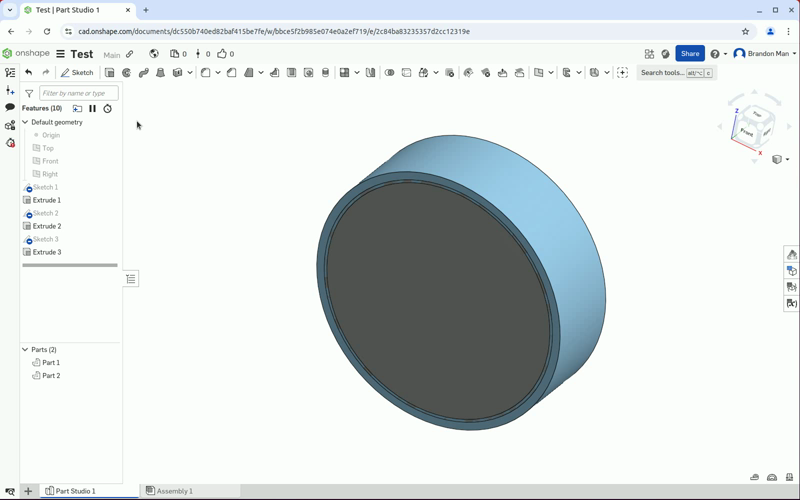
mouse_move(73, 189)
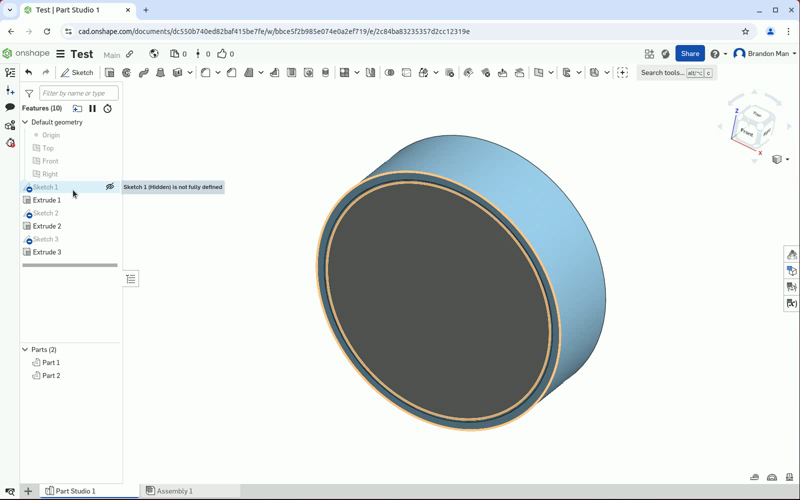
click(73, 189)